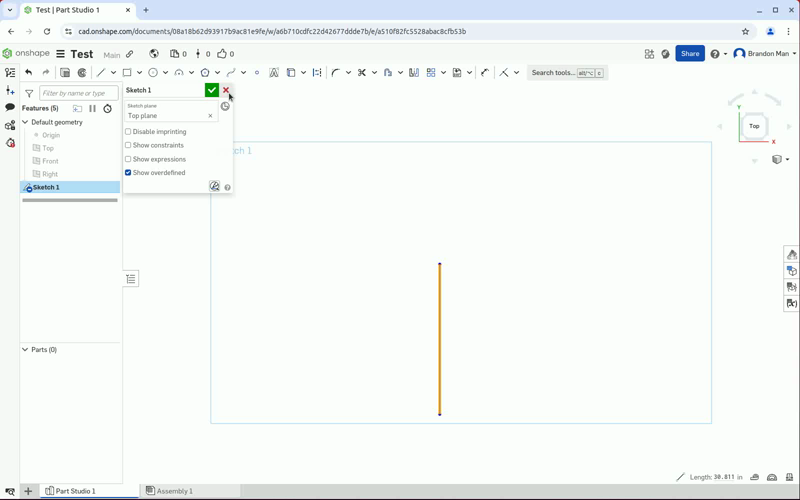
key(shift+h)
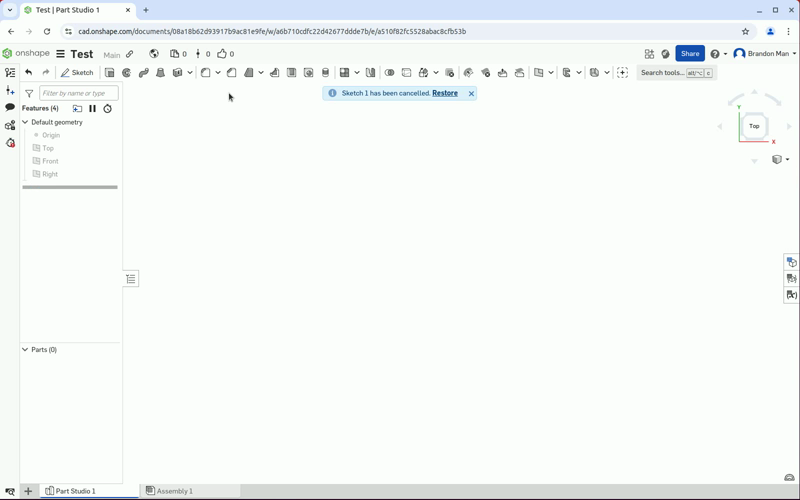
mouse_move(73, 352)
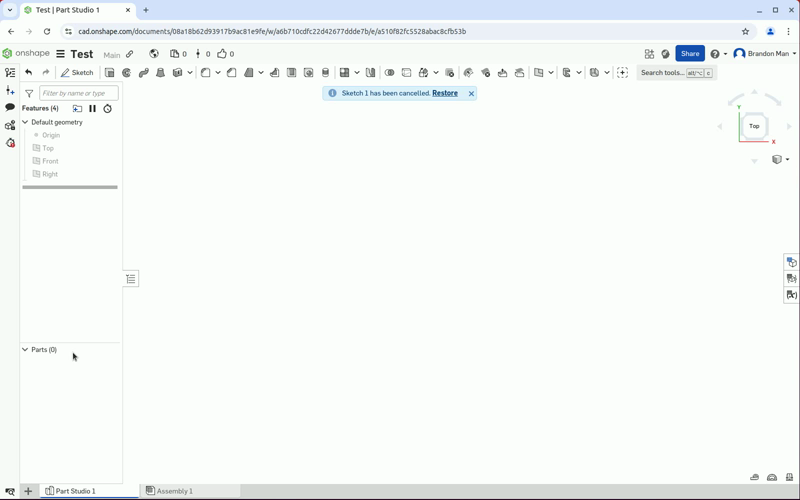
key(y)
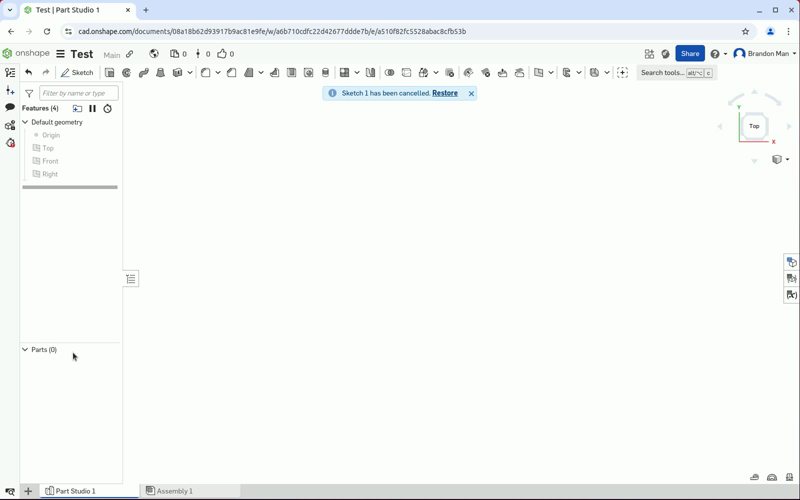
key(shift+p)
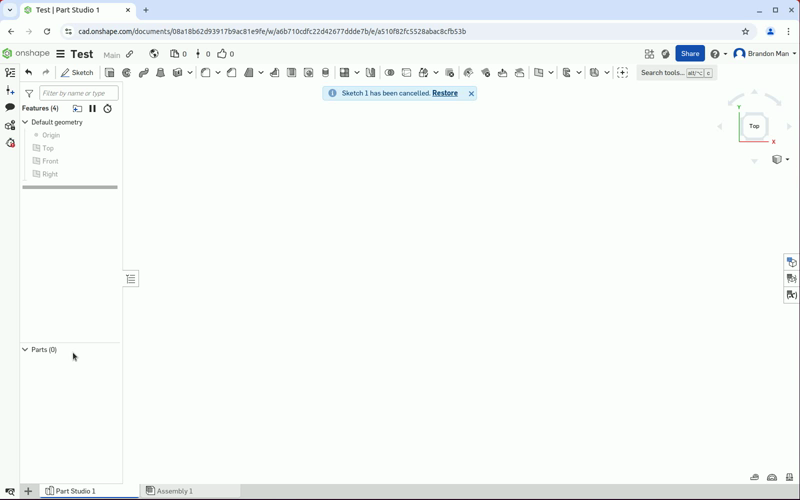
key(space)
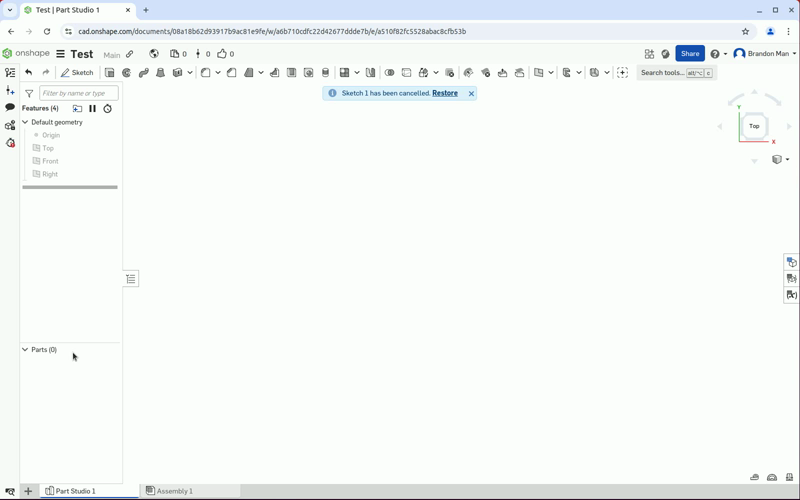
key_down(shift)
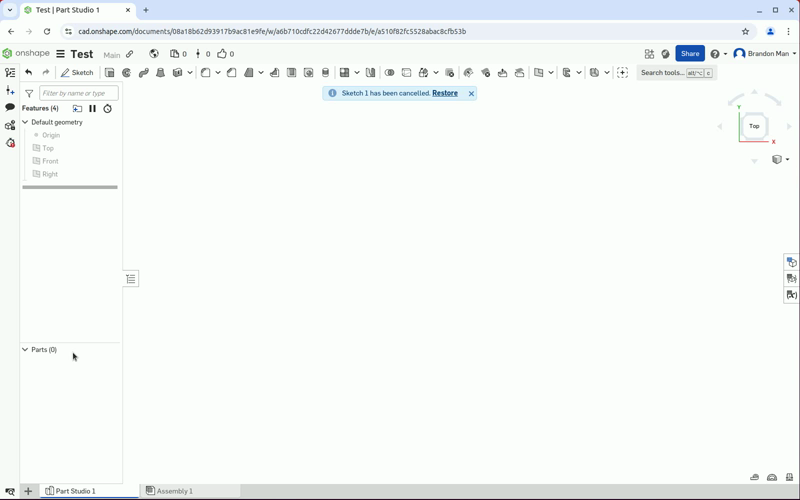
key(up)
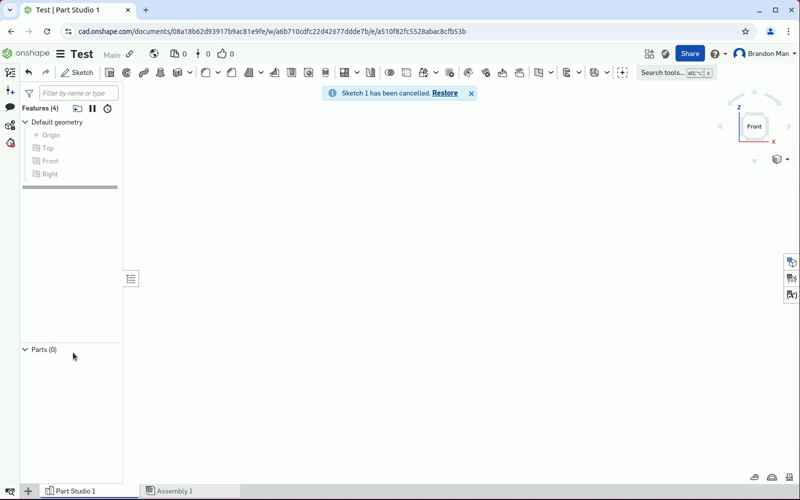
key_up(shift)
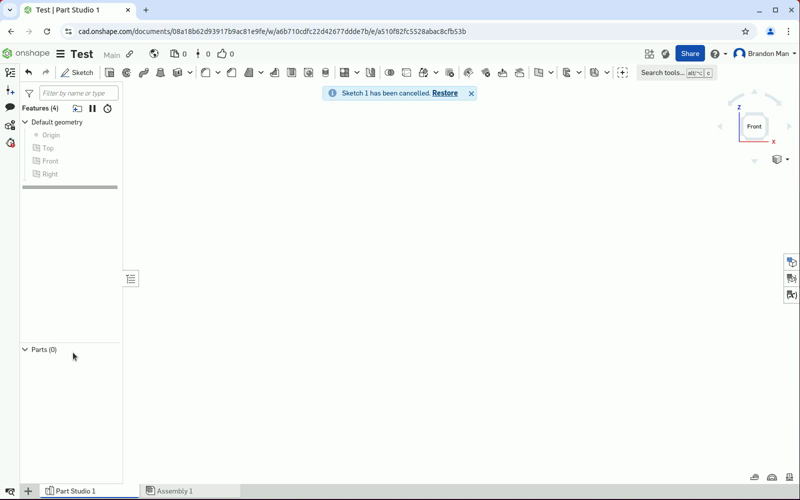
key(space)
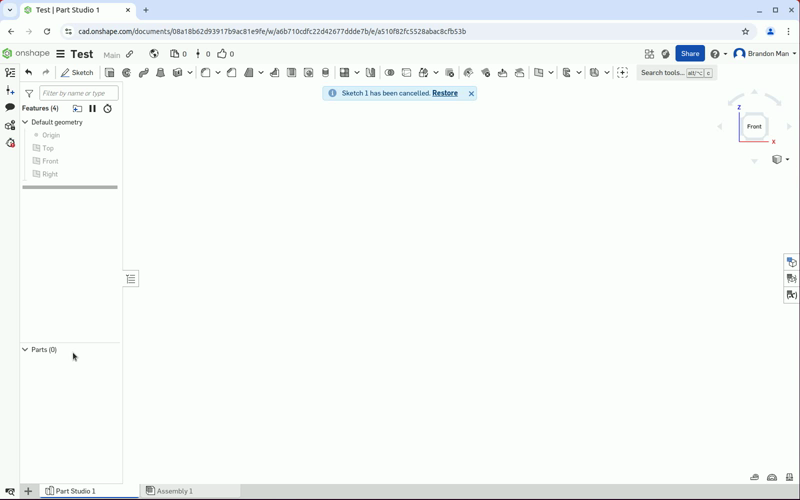
key_down(shift)
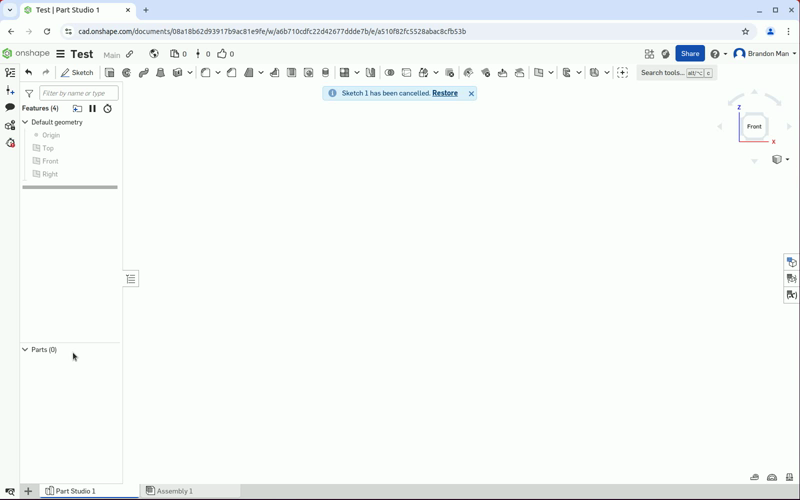
key(left)
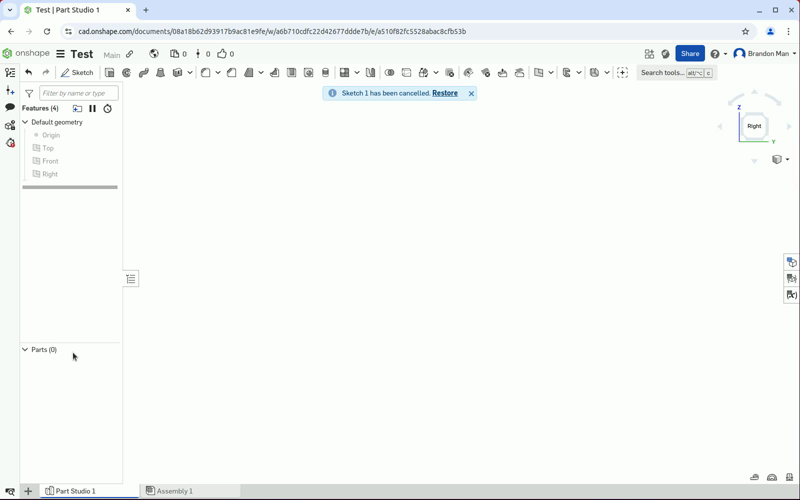
key_up(shift)
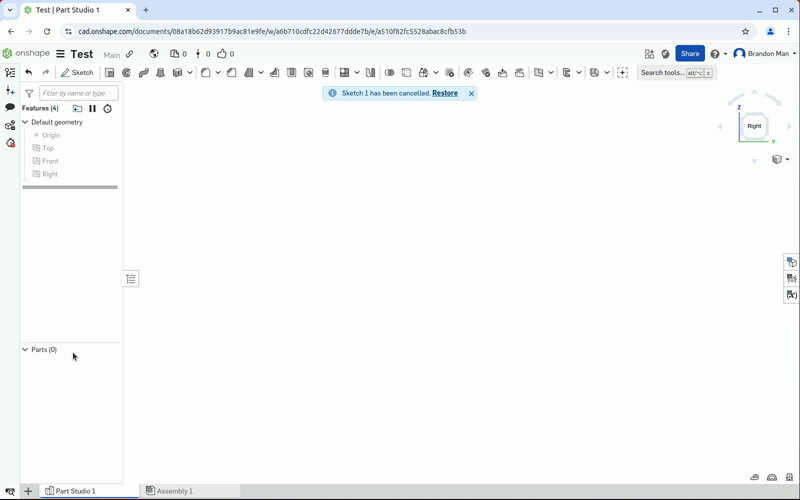
mouse_move(73, 352)
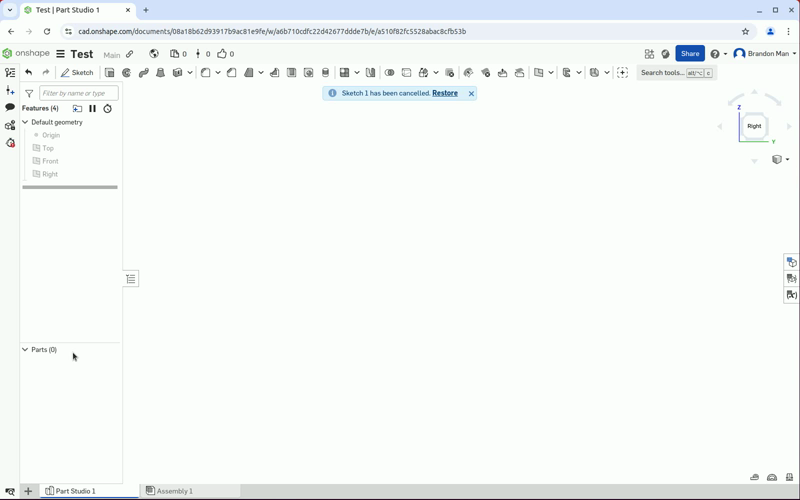
key(shift+y)
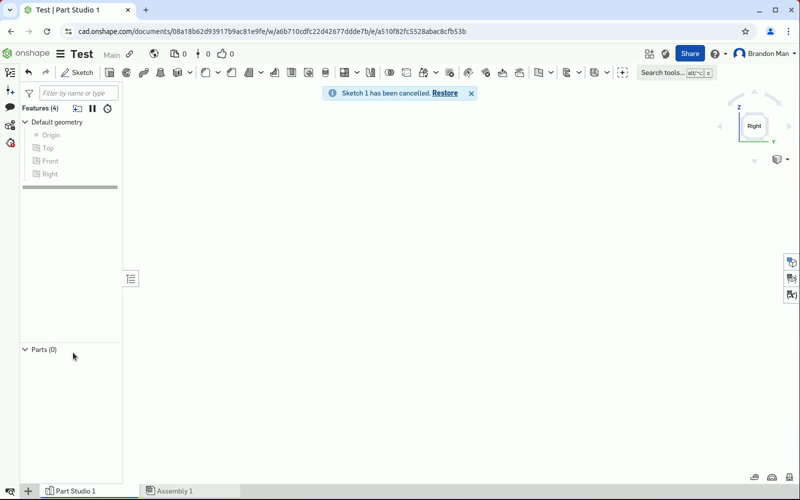
key(shift+s)
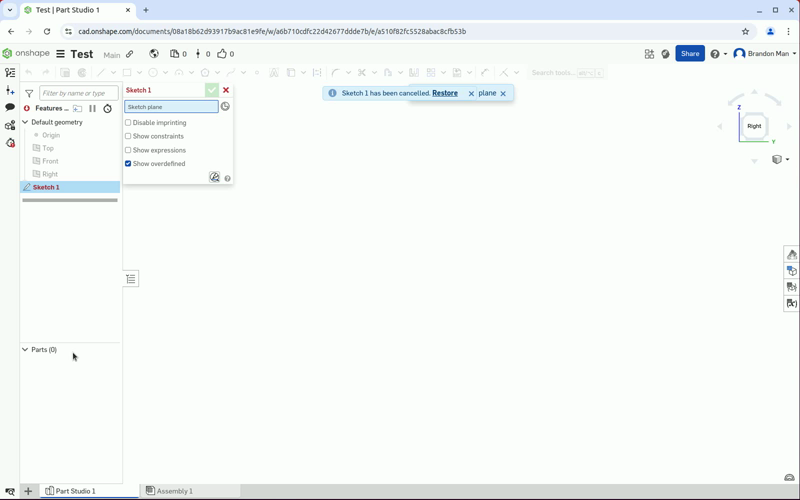
mouse_move(73, 176)
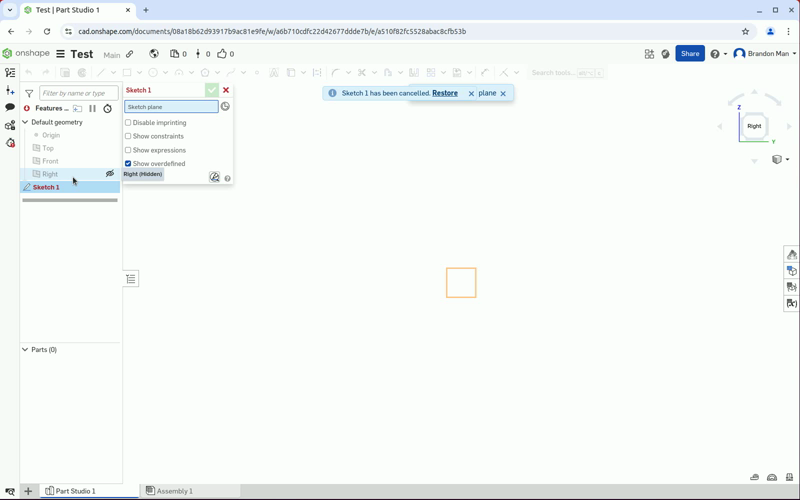
click(73, 176)
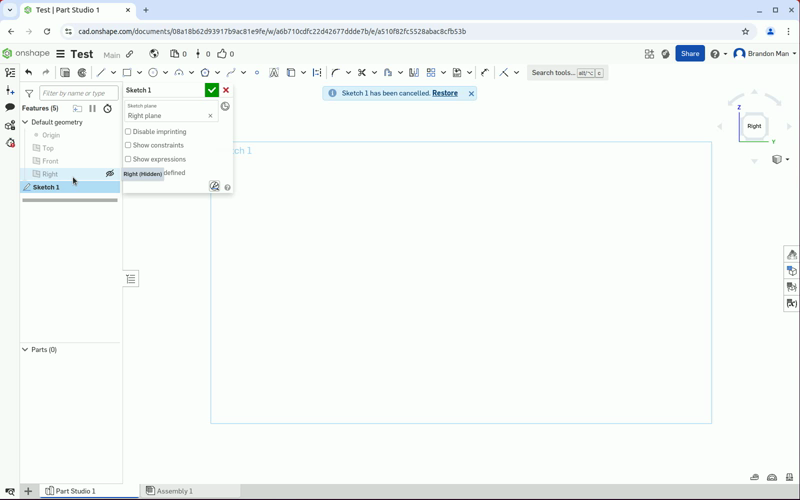
mouse_move(73, 352)
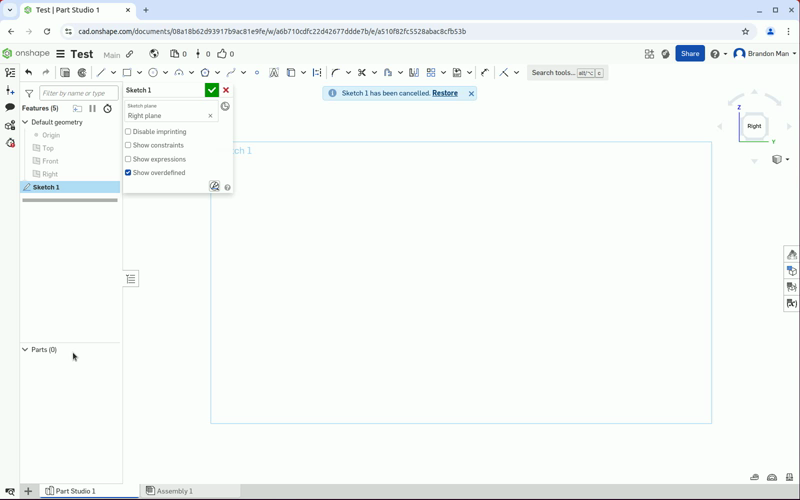
key(y)
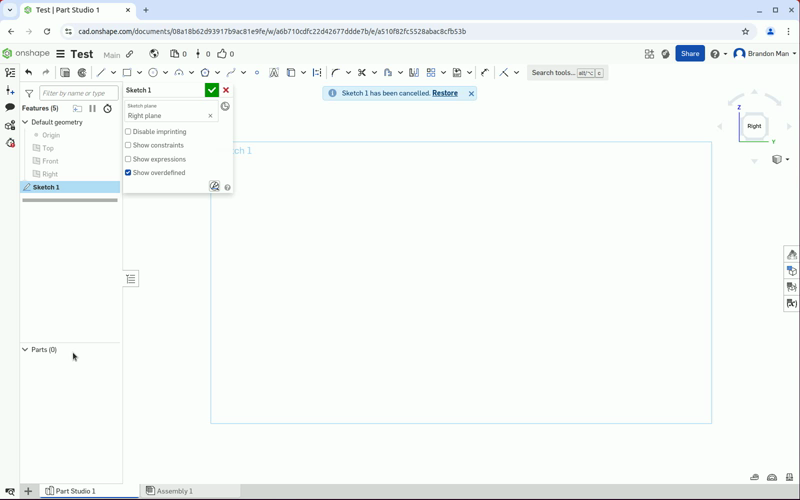
key(a)
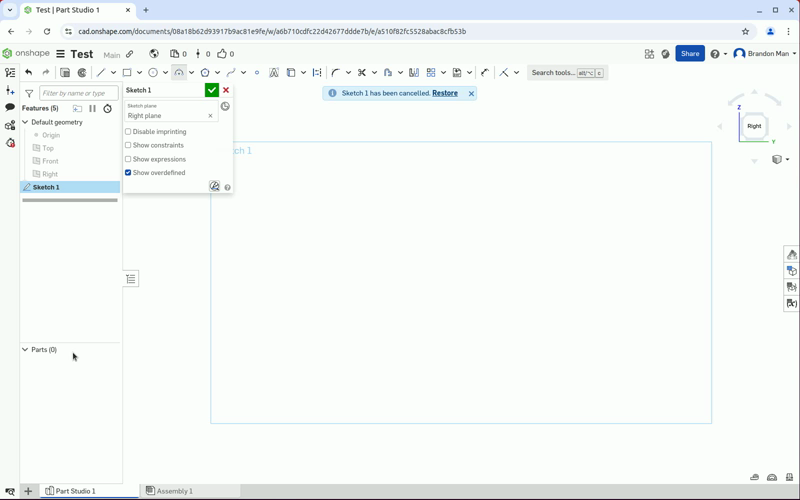
key_down(shift)
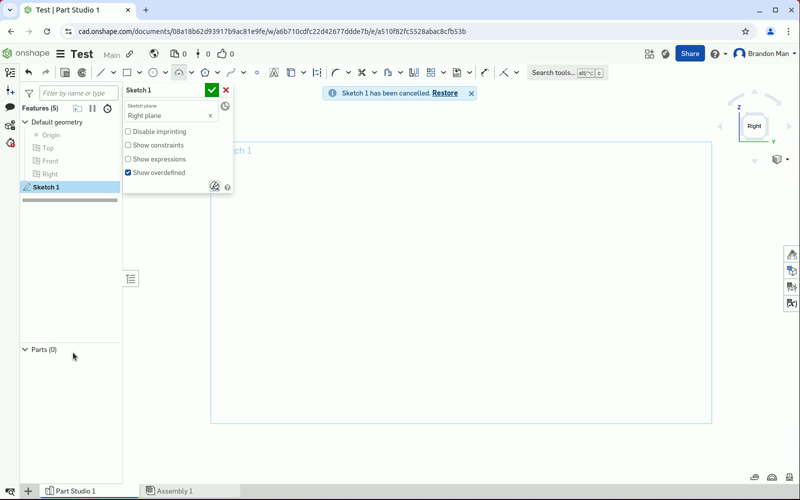
mouse_move(460, 187)
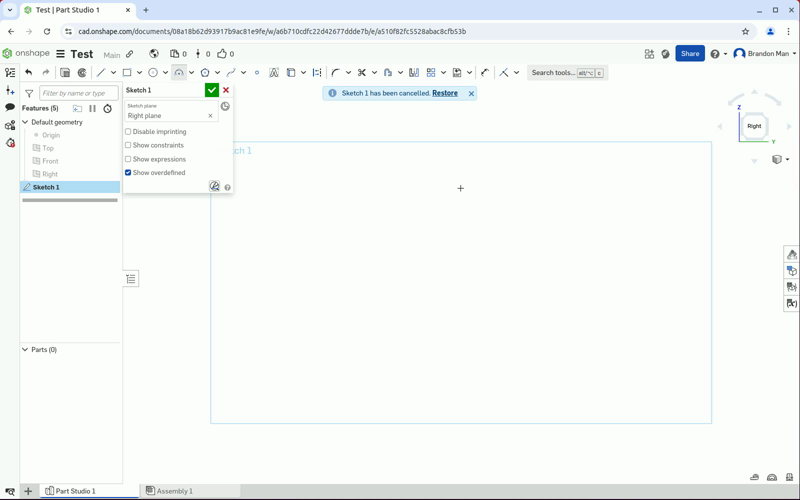
click(460, 187)
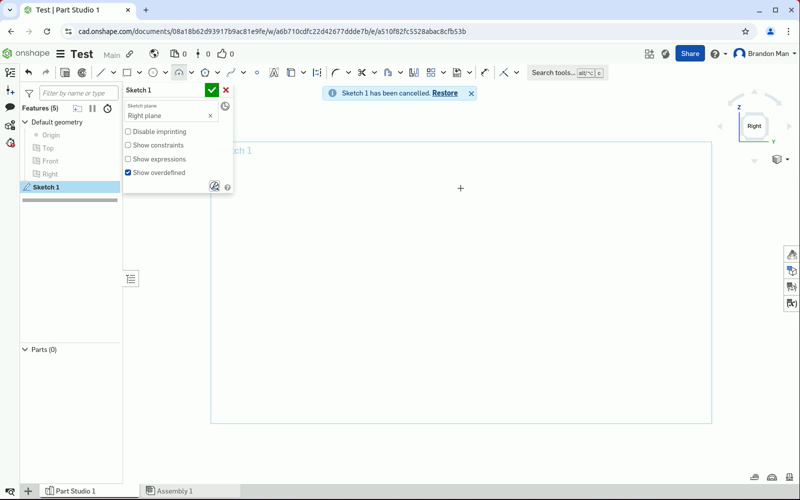
key_up(shift)
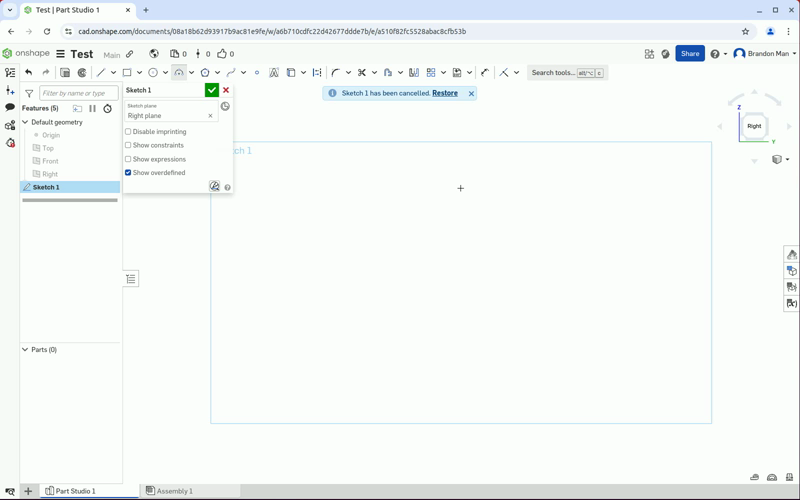
key_down(shift)
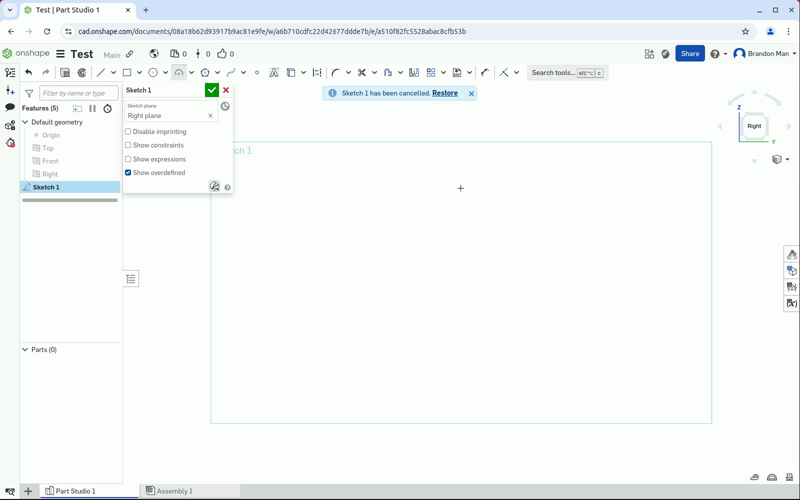
mouse_move(460, 169)
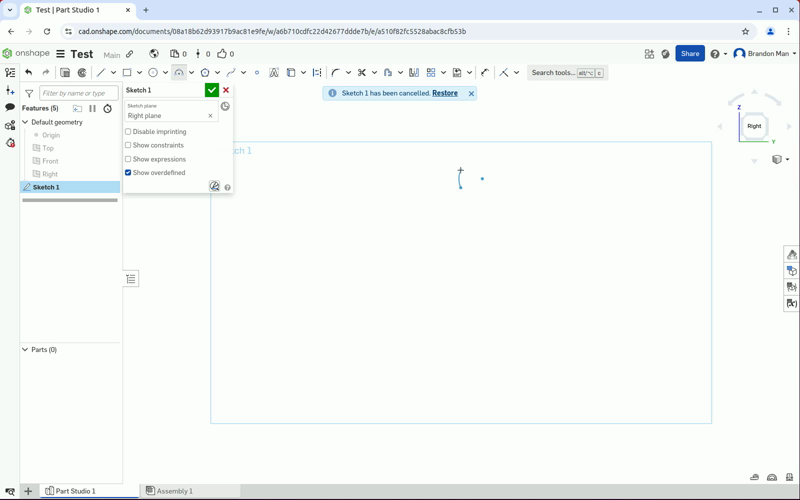
click(460, 169)
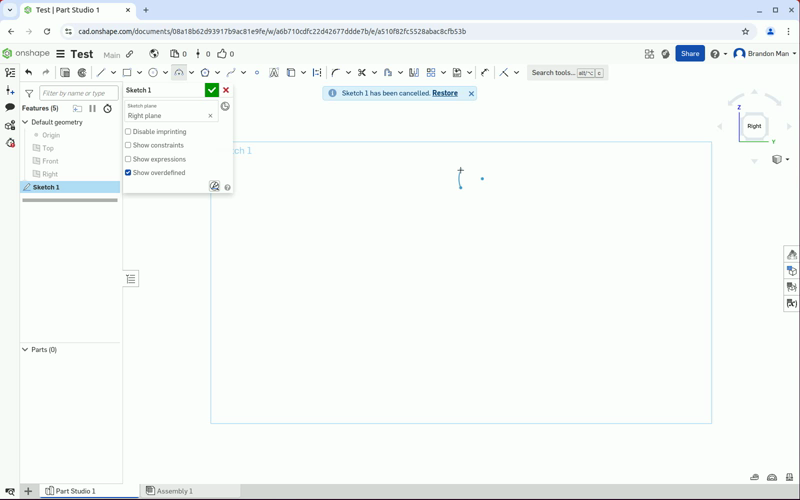
mouse_move(470, 178)
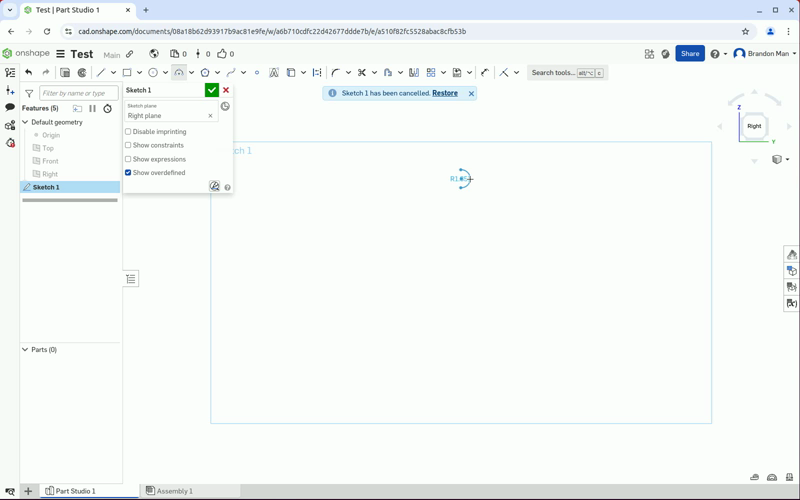
click(470, 178)
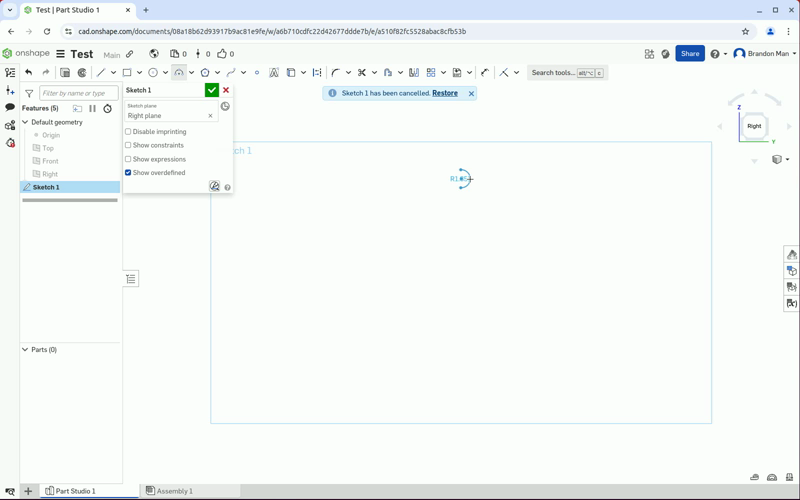
key_up(shift)
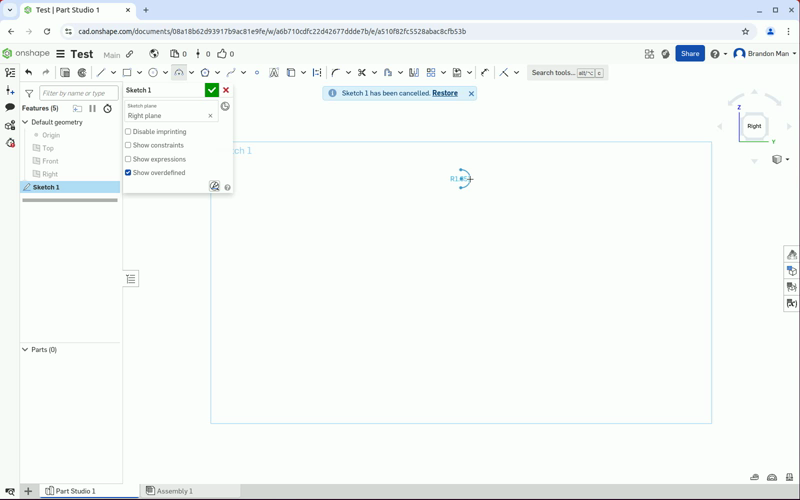
key(esc)
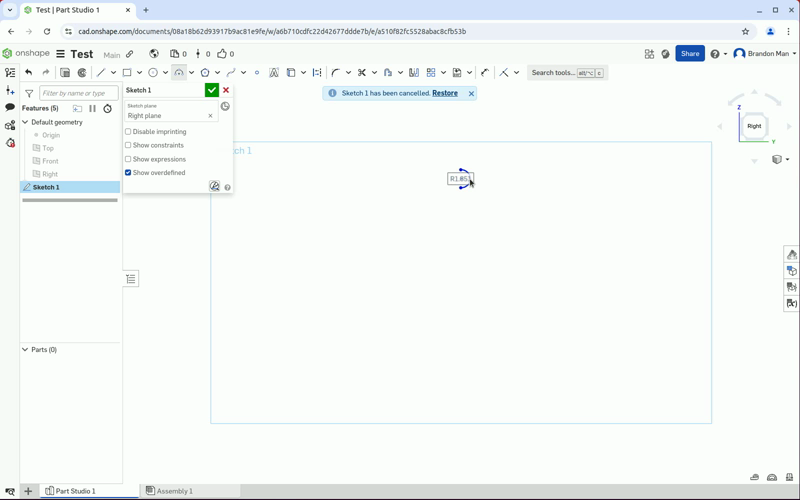
key(l)
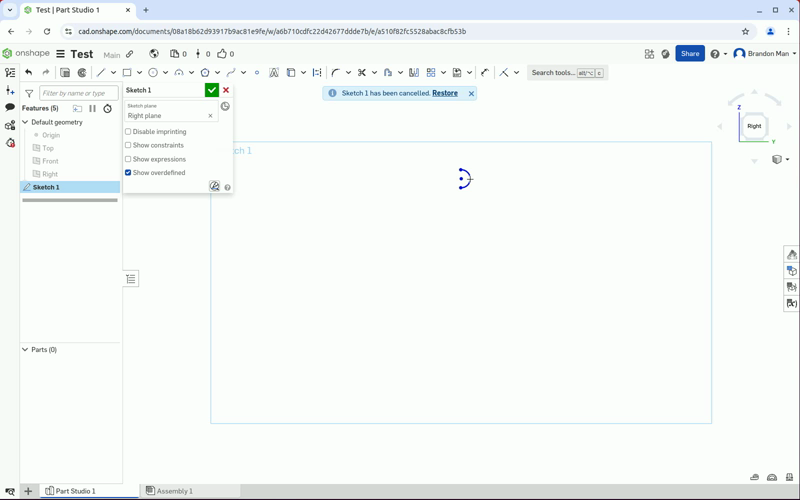
mouse_move(460, 169)
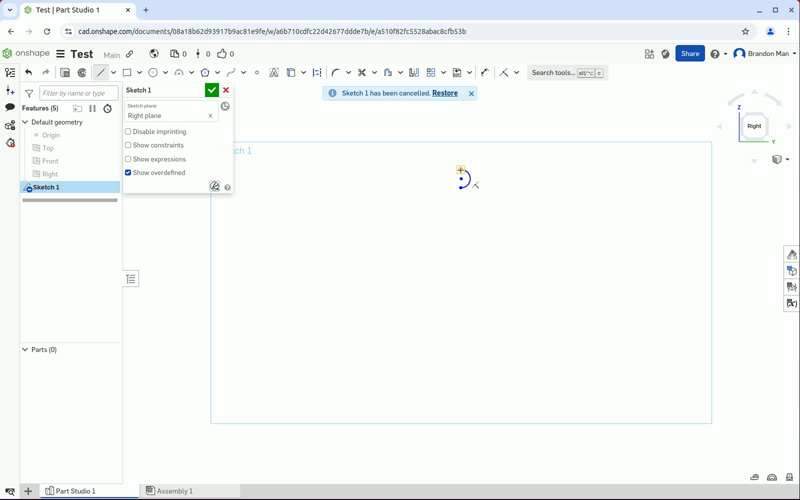
click(460, 169)
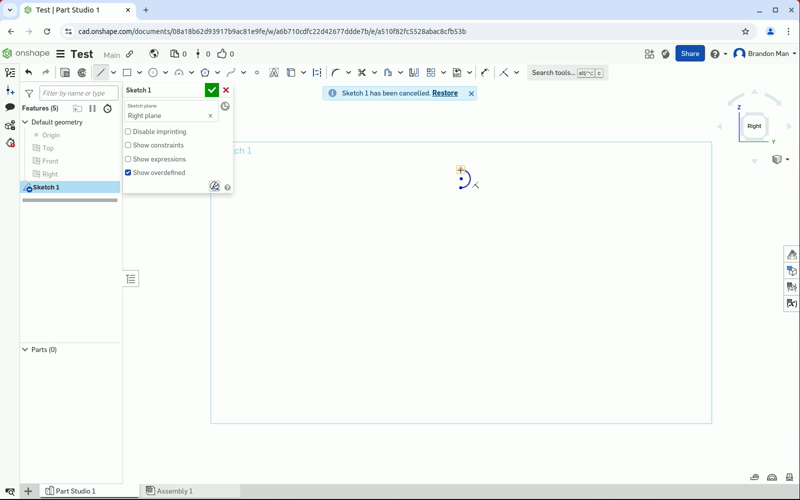
mouse_move(490, 169)
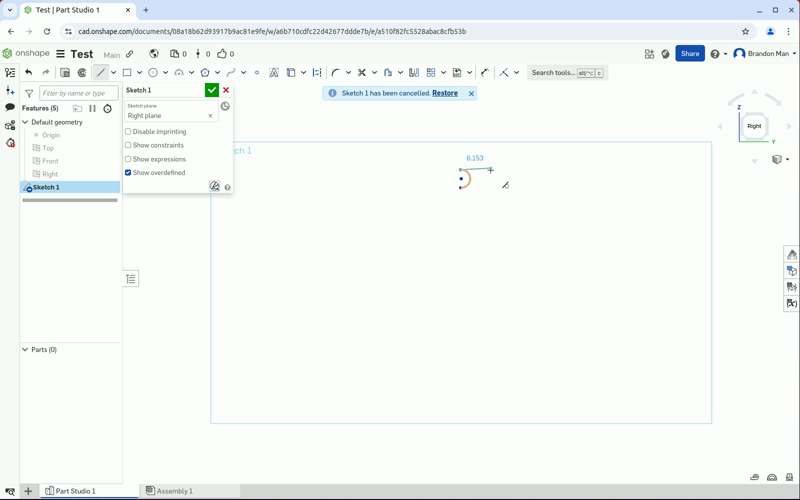
key_down(shift)
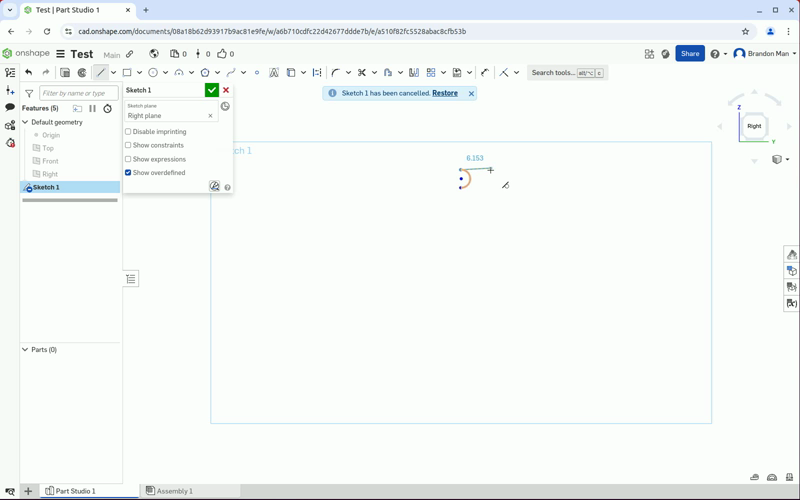
mouse_move(460, 187)
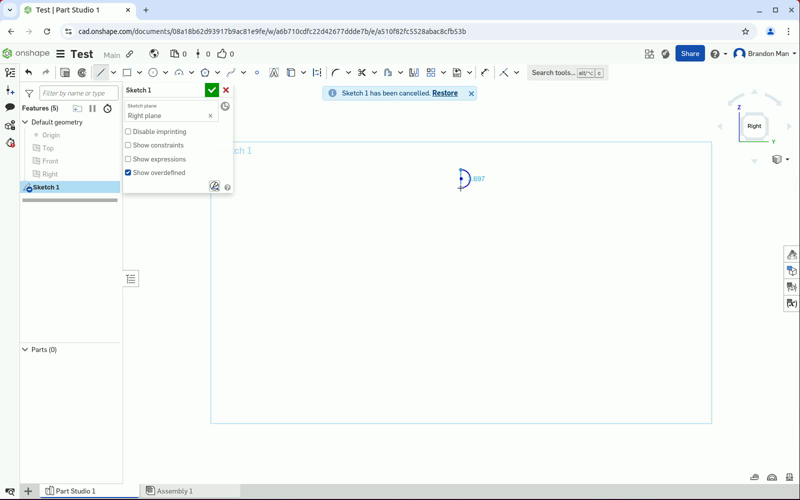
key_up(shift)
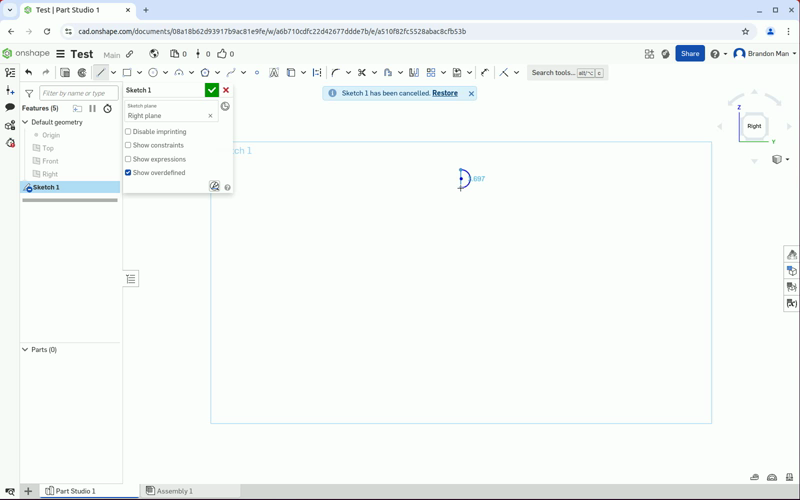
click(460, 187)
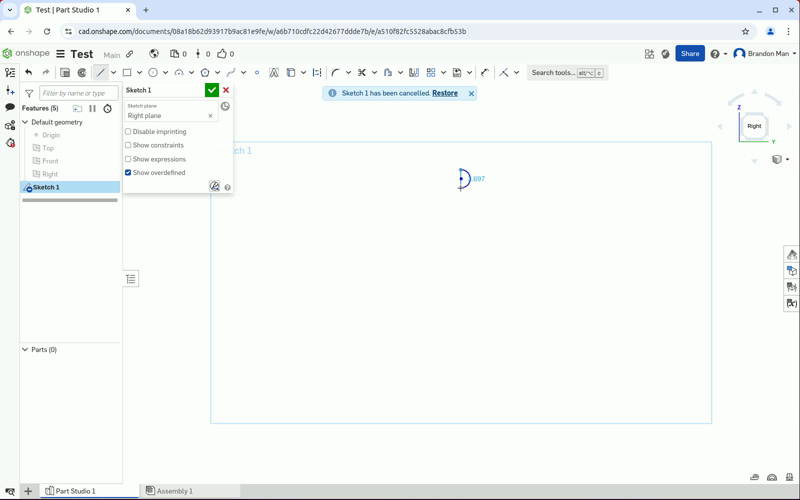
key(esc)
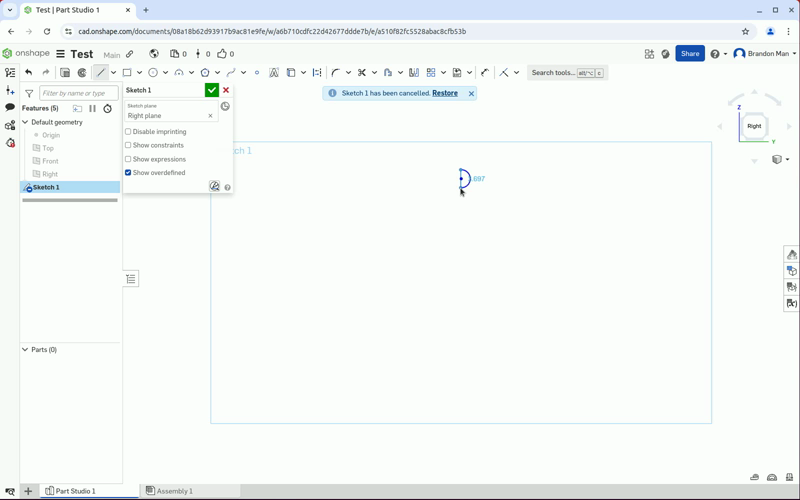
mouse_move(461, 179)
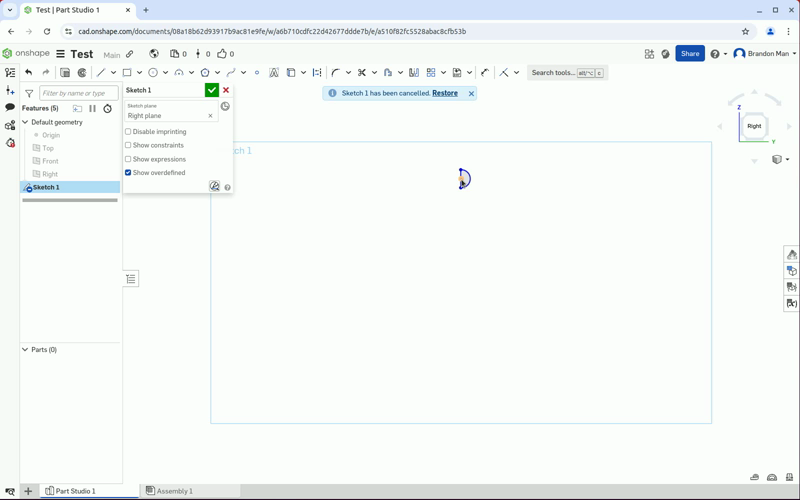
scroll(6)
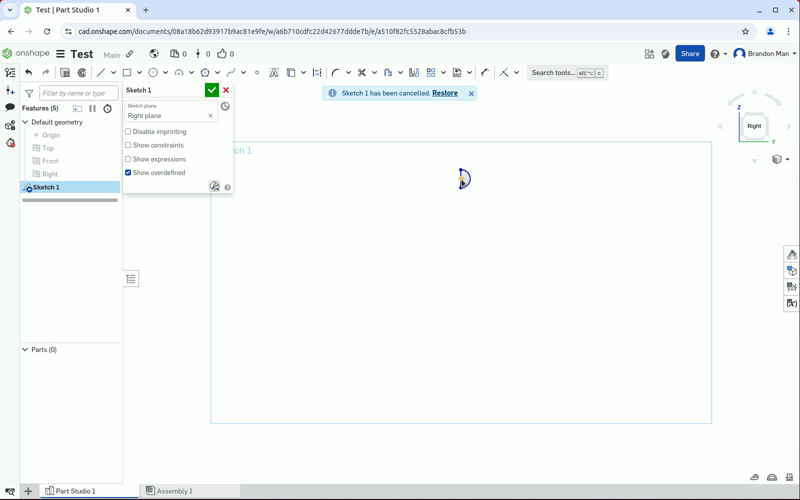
scroll(6)
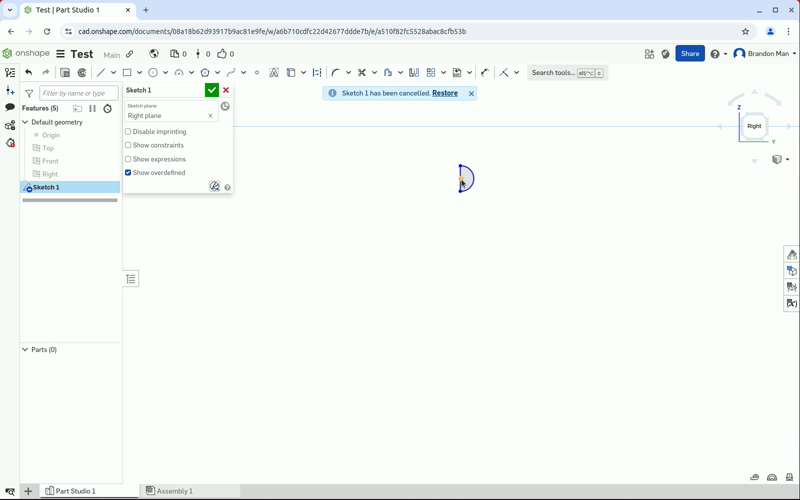
scroll(6)
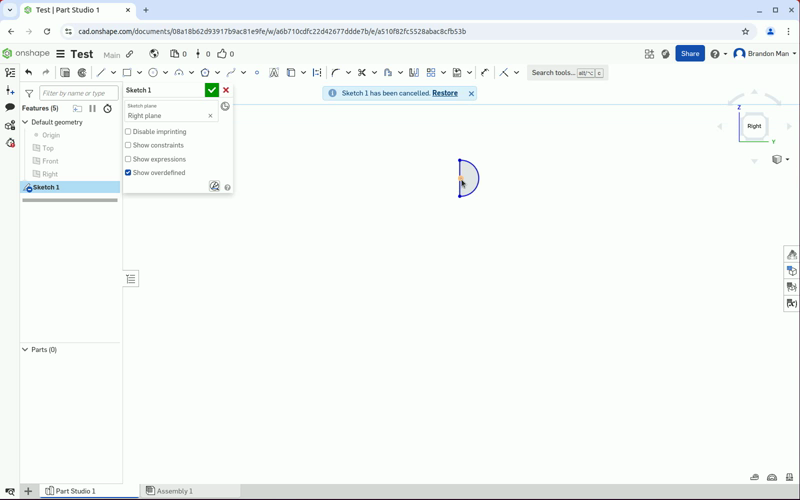
scroll(6)
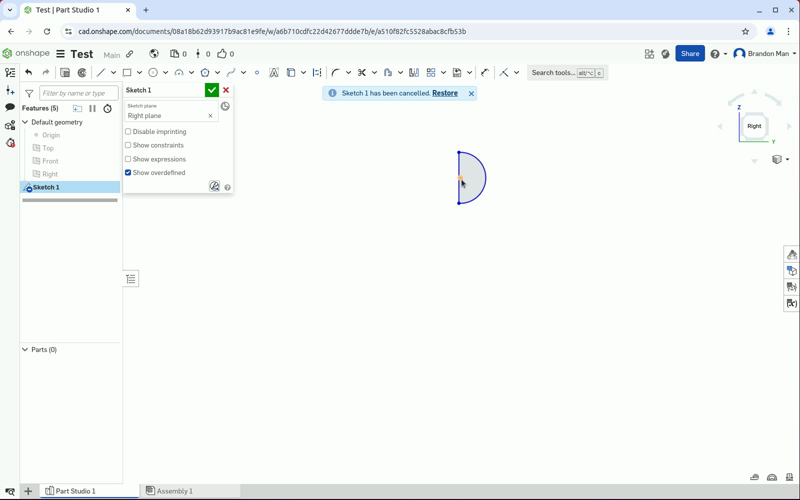
scroll(6)
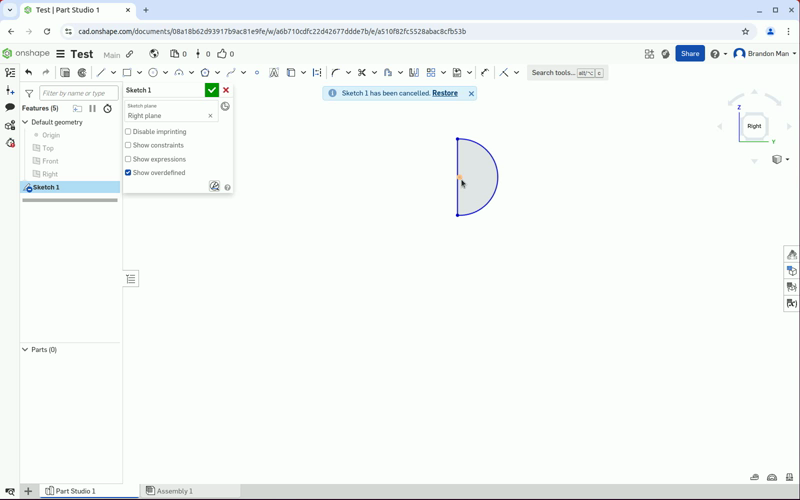
scroll(6)
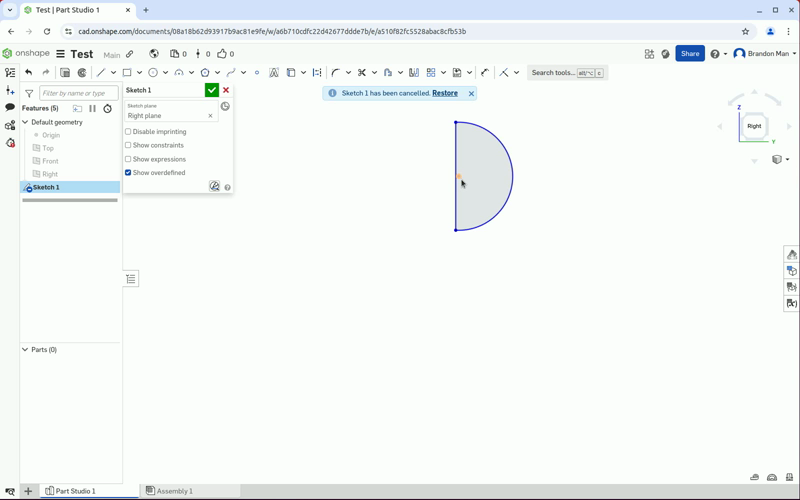
scroll(6)
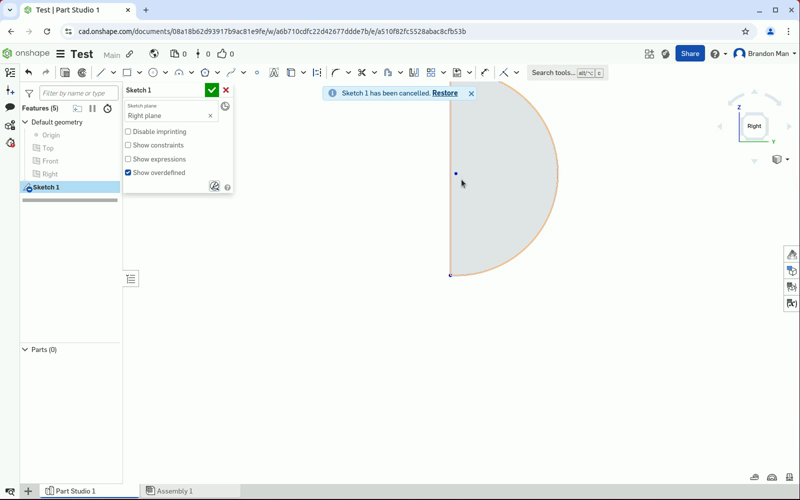
click(461, 179)
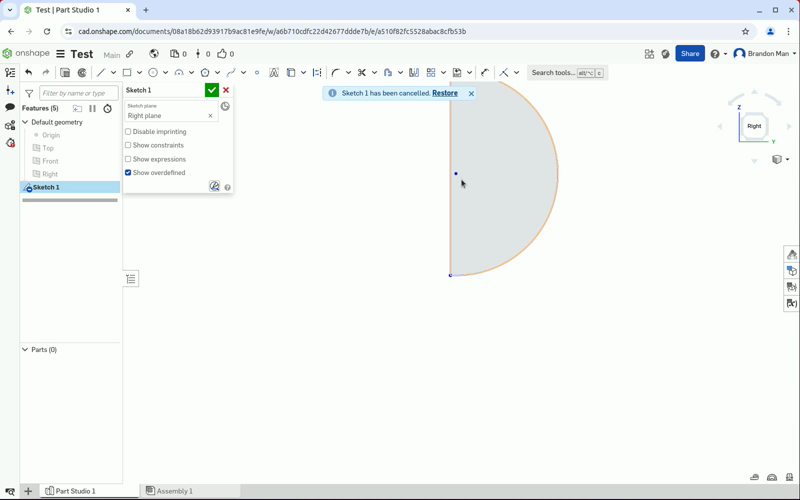
scroll(-6)
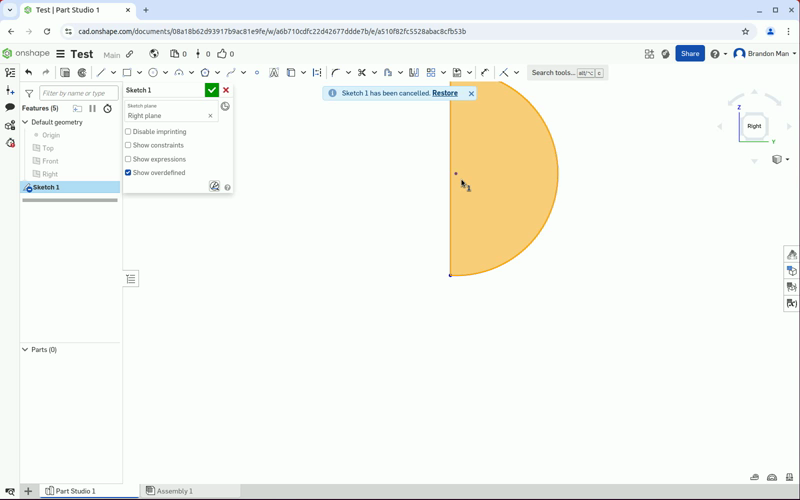
scroll(-6)
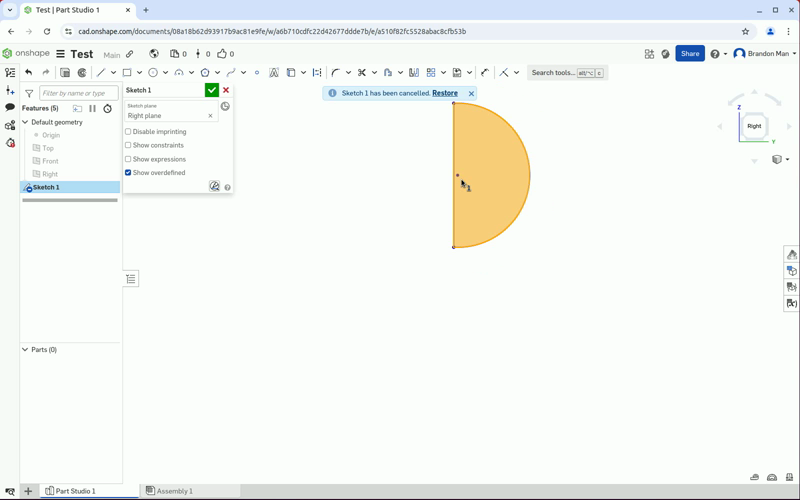
scroll(-6)
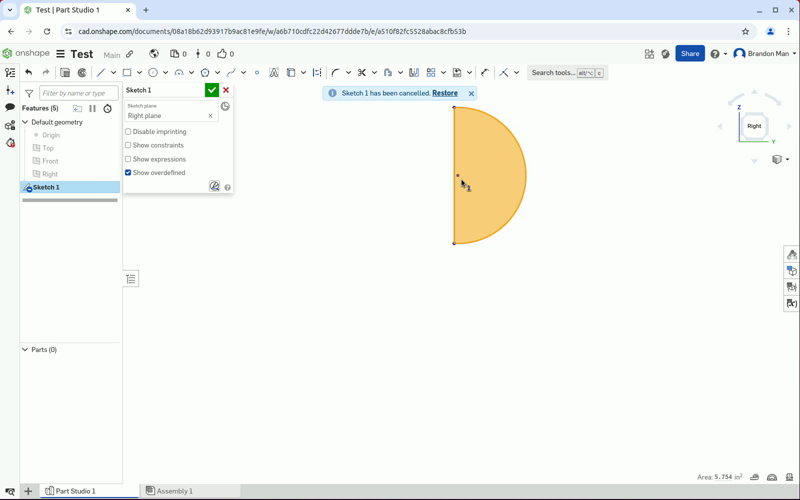
scroll(-6)
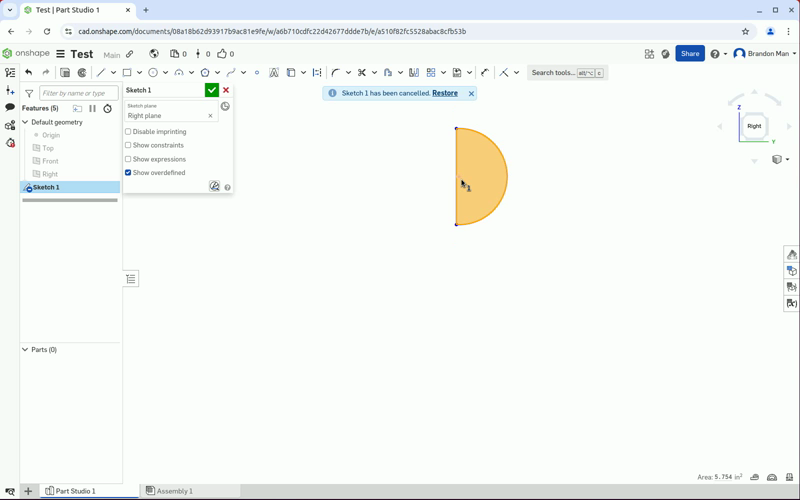
scroll(-6)
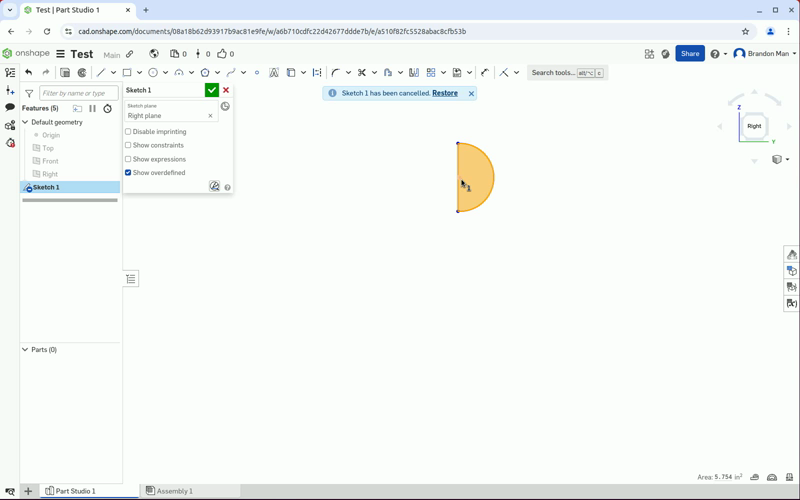
scroll(-6)
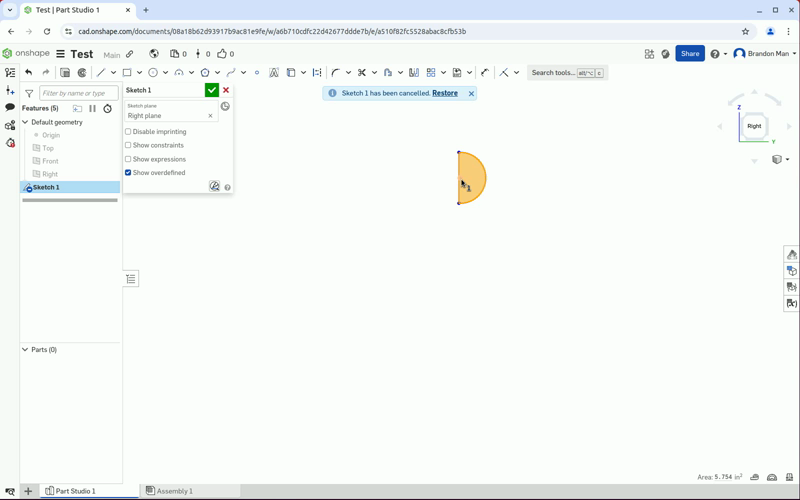
scroll(-6)
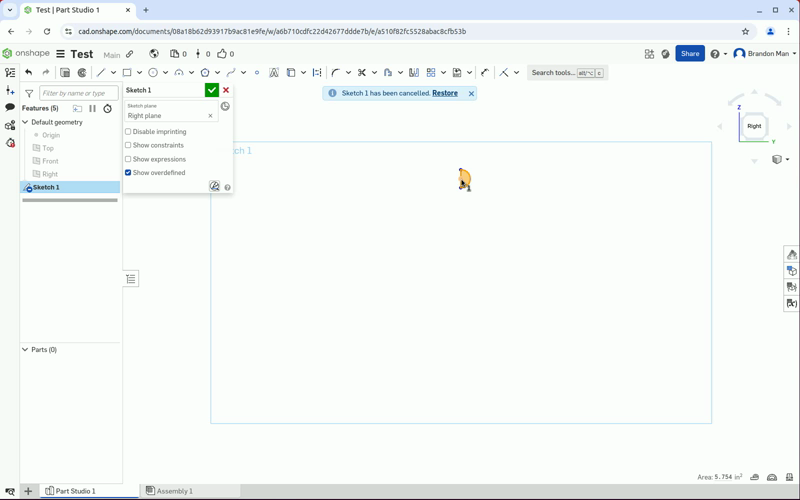
mouse_move(73, 352)
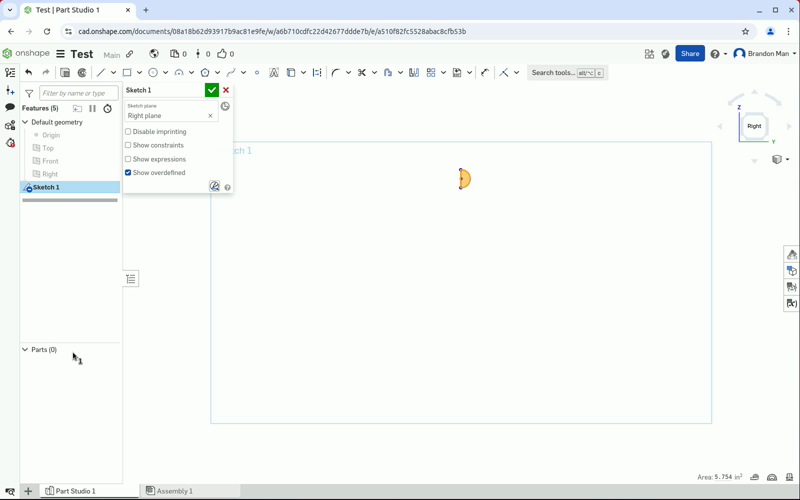
key(shift+y)
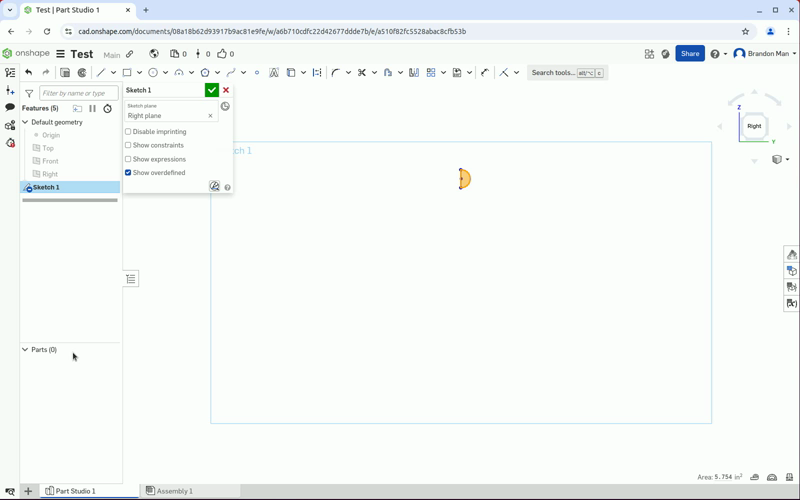
key(shift+e)
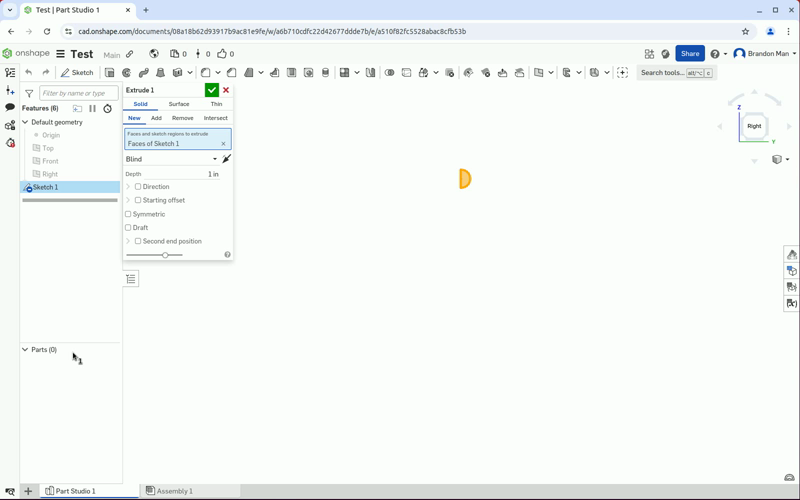
mouse_move(143, 106)
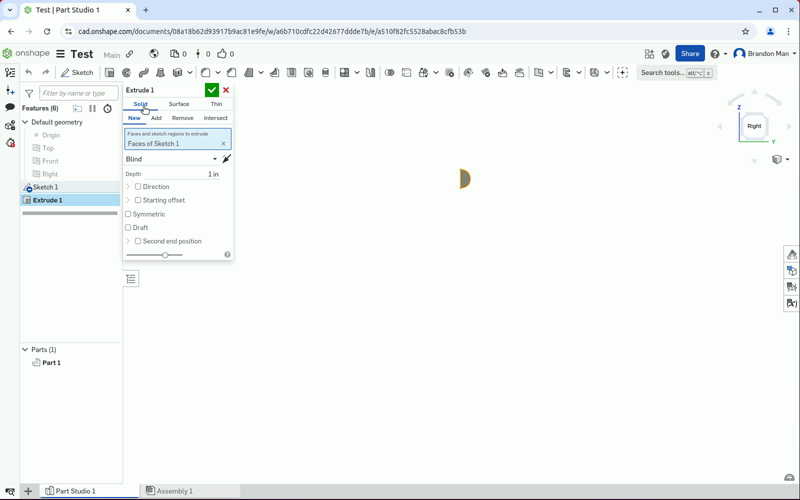
click(143, 106)
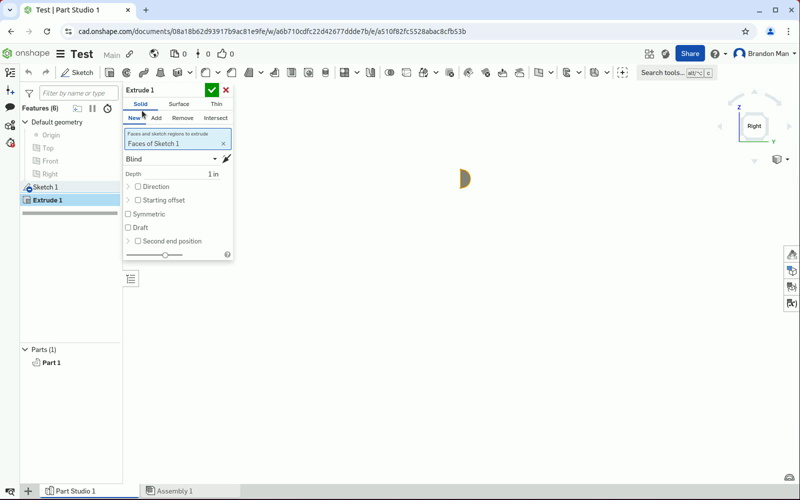
mouse_move(137, 120)
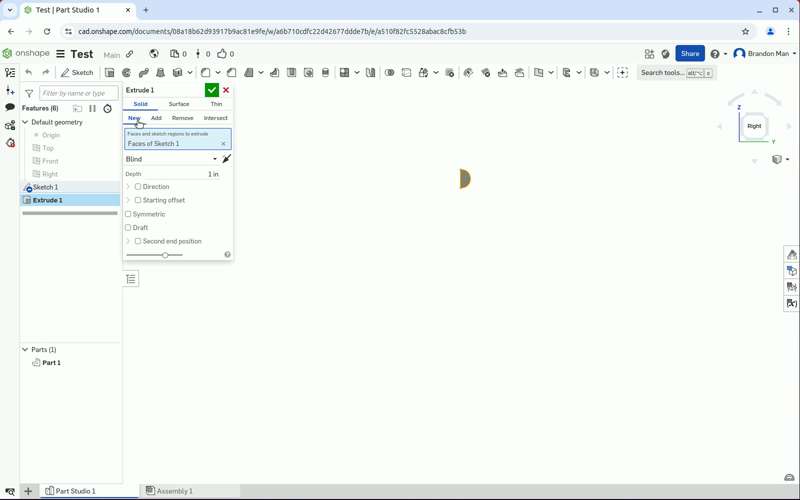
click(137, 120)
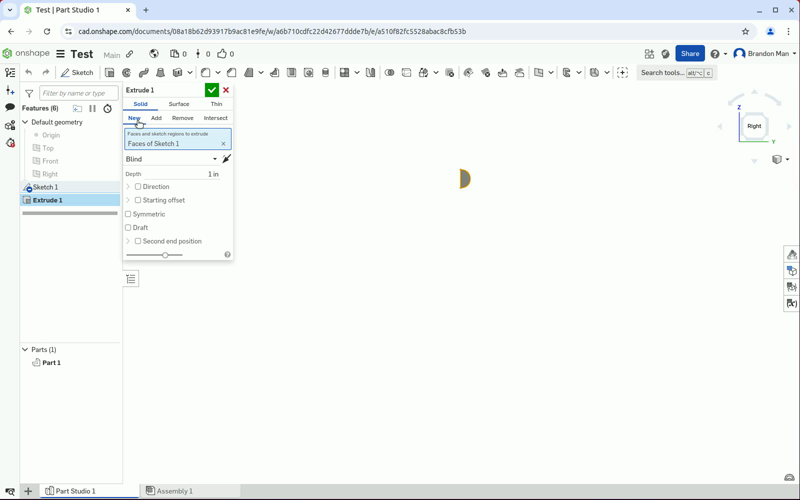
key(tab, 4)
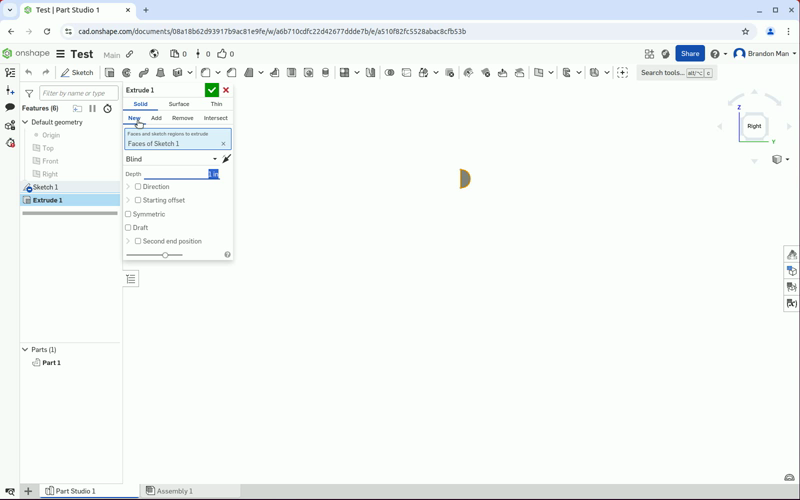
text(-5.777)
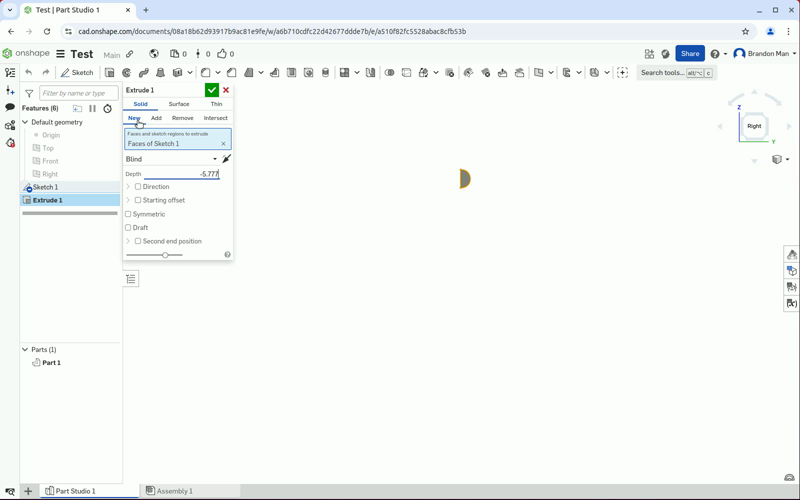
key(enter)
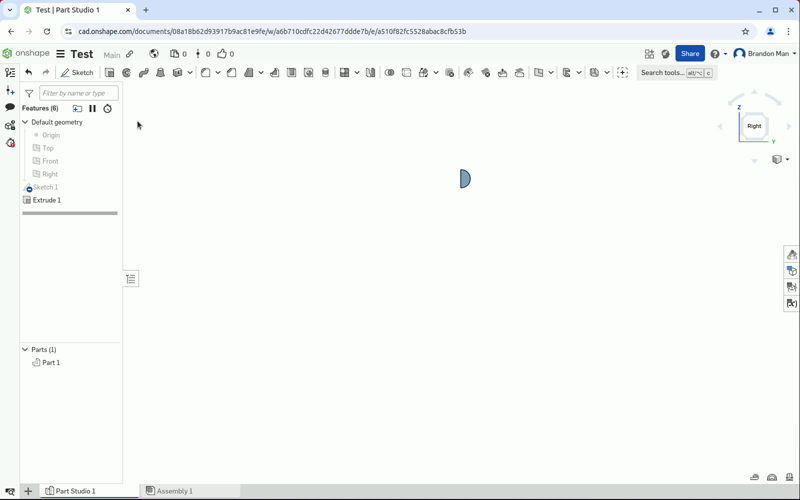
key(shift+h)
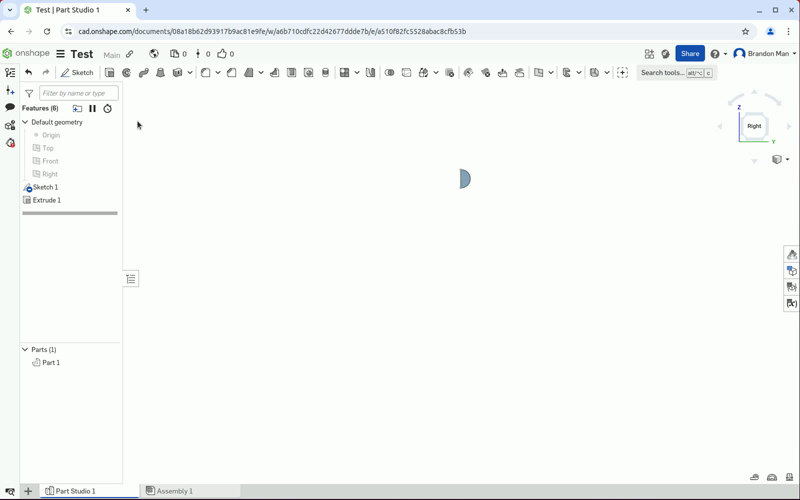
key(shift+h)
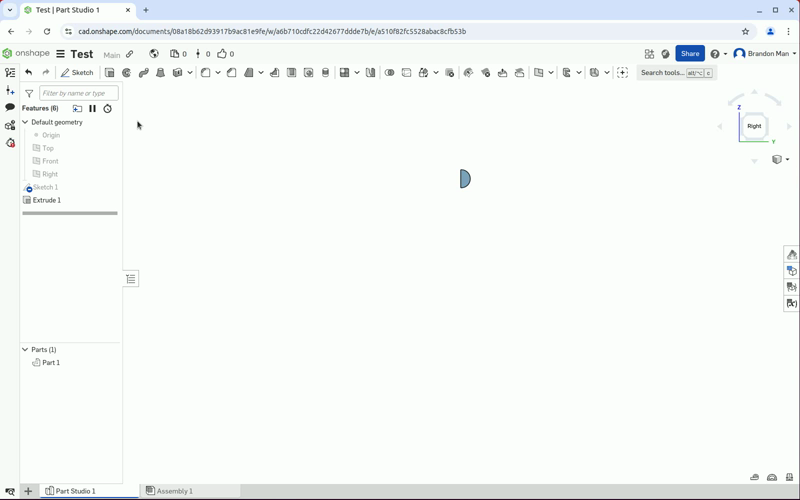
mouse_move(73, 189)
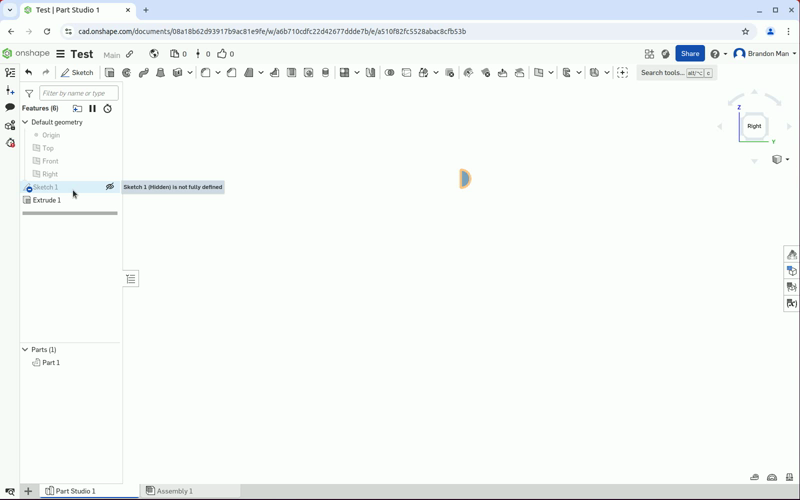
click(73, 189)
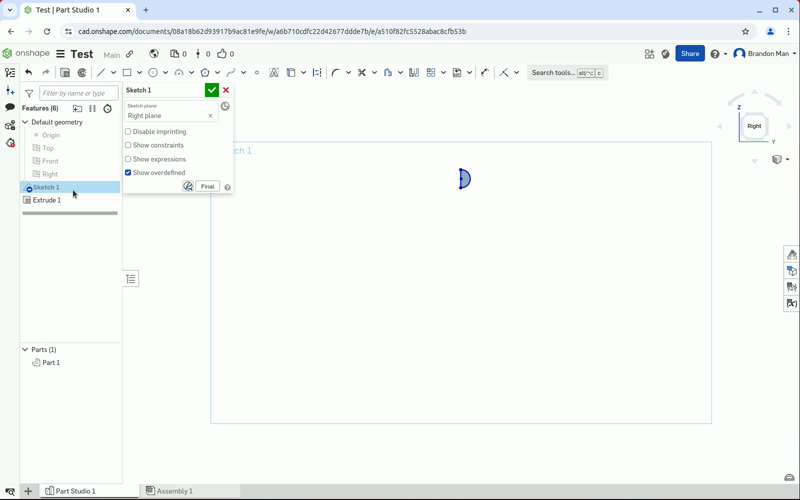
mouse_move(229, 92)
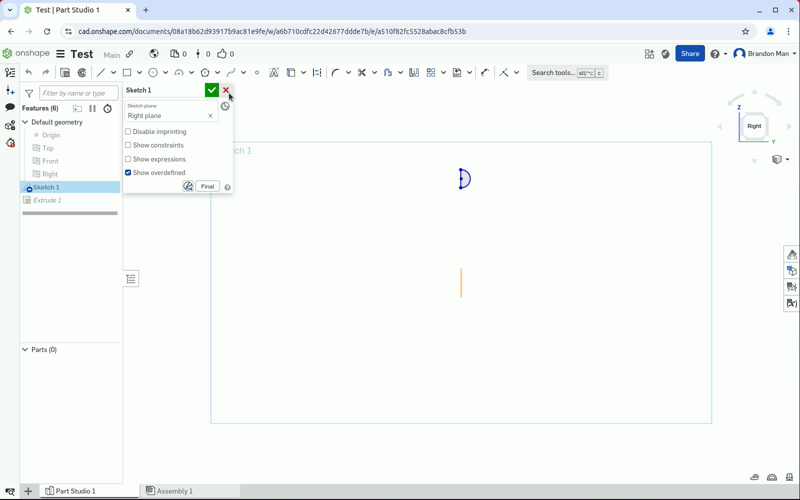
click(229, 92)
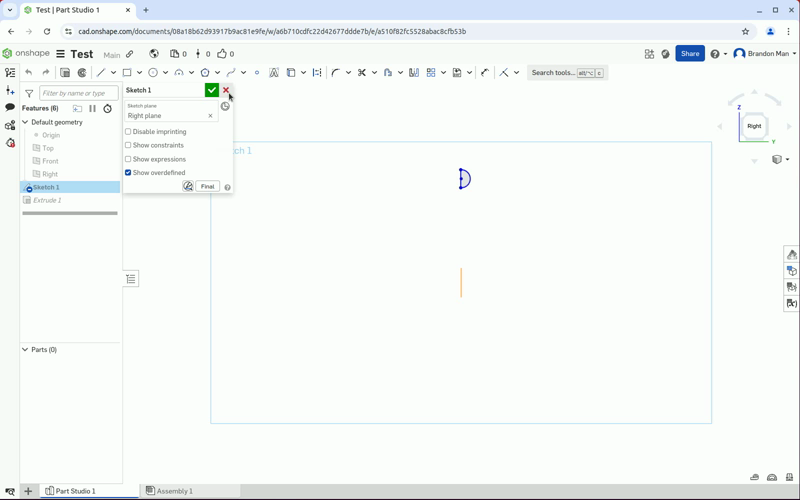
key(shift+s)
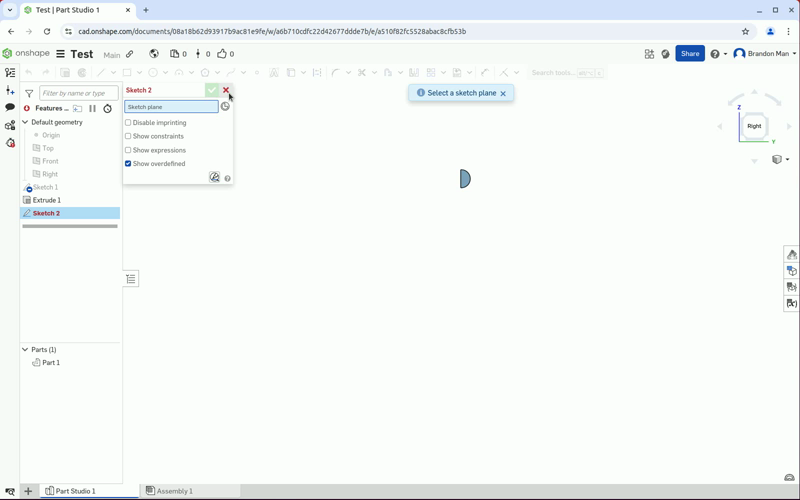
mouse_move(73, 176)
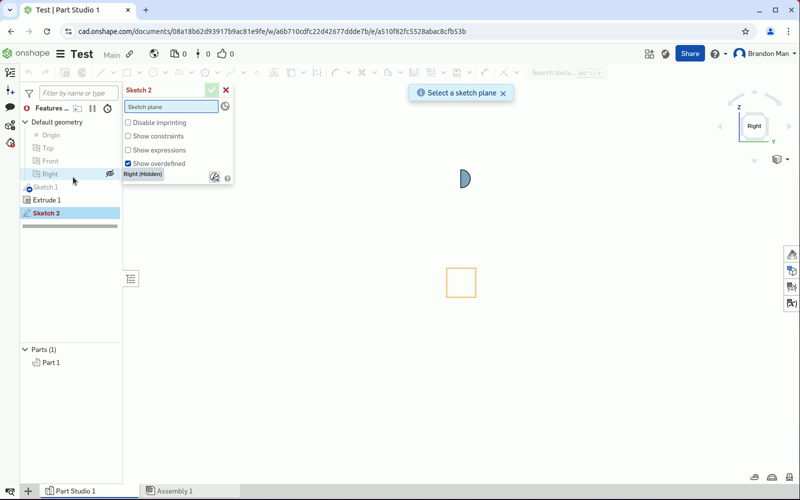
click(73, 176)
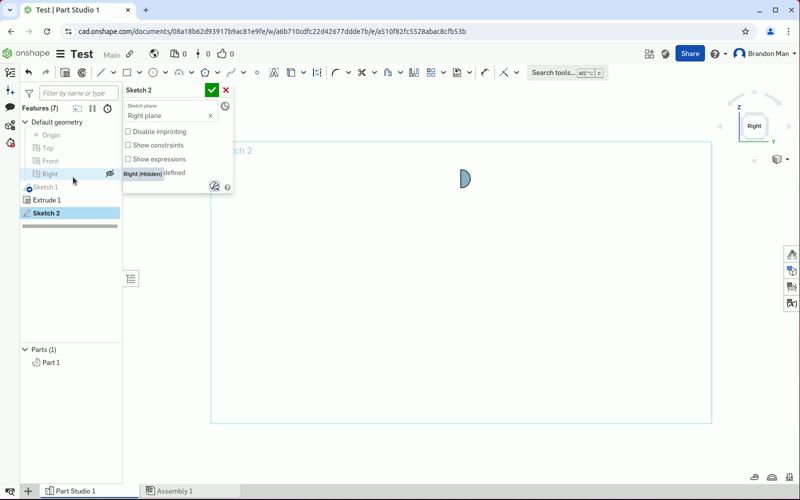
mouse_move(73, 352)
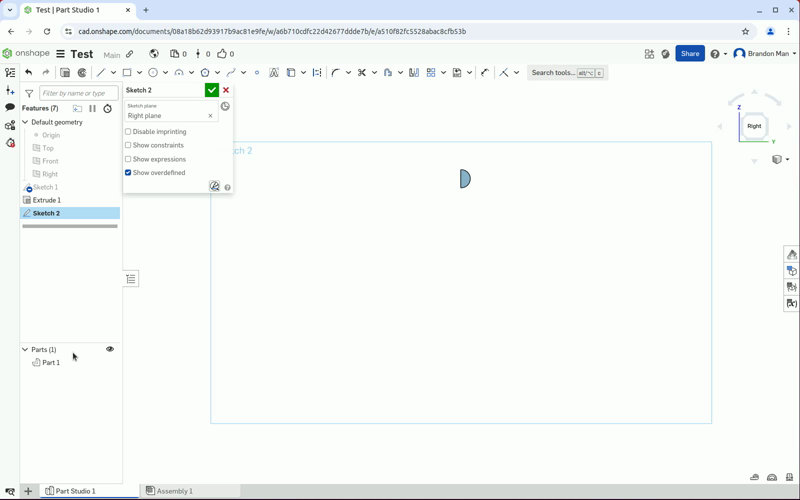
key(y)
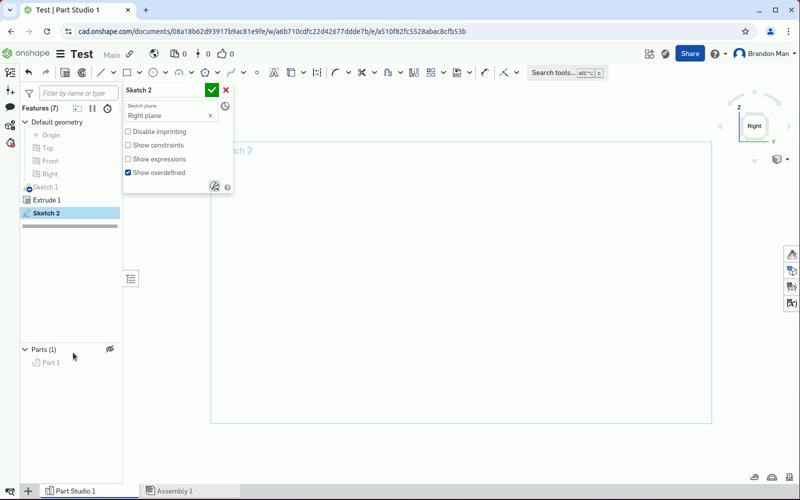
key(c)
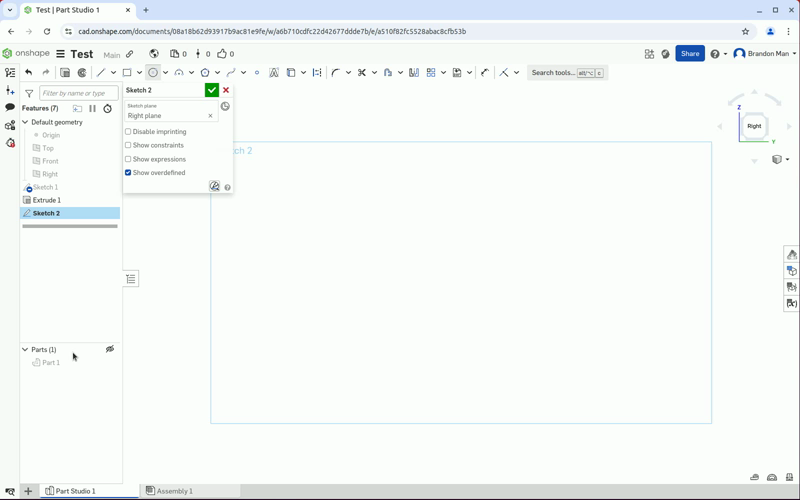
key_down(shift)
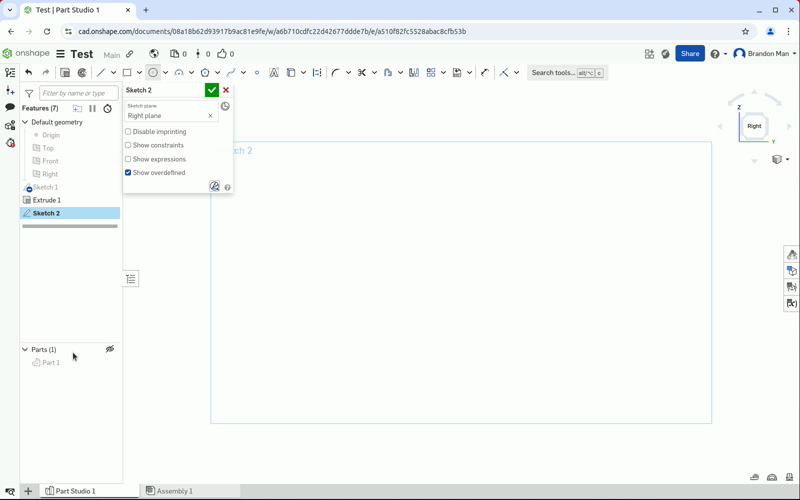
mouse_move(461, 282)
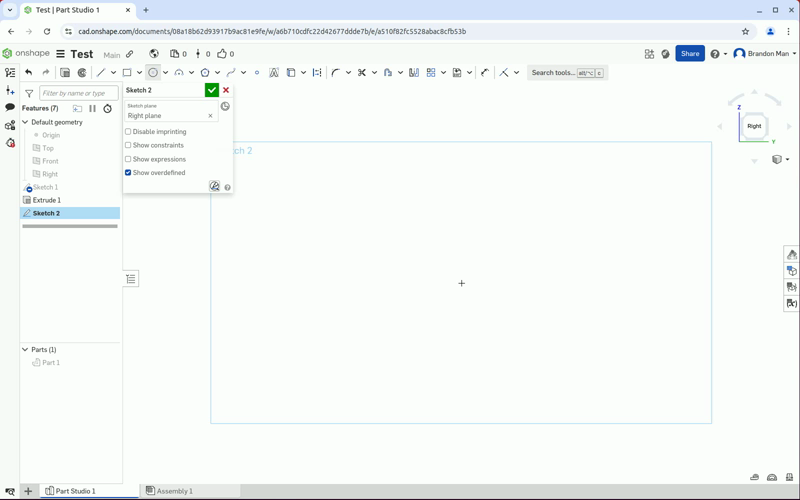
click(461, 282)
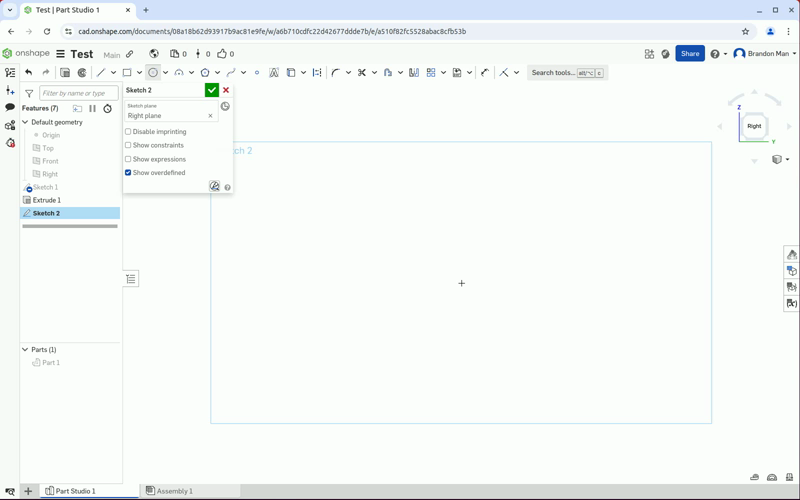
key_up(shift)
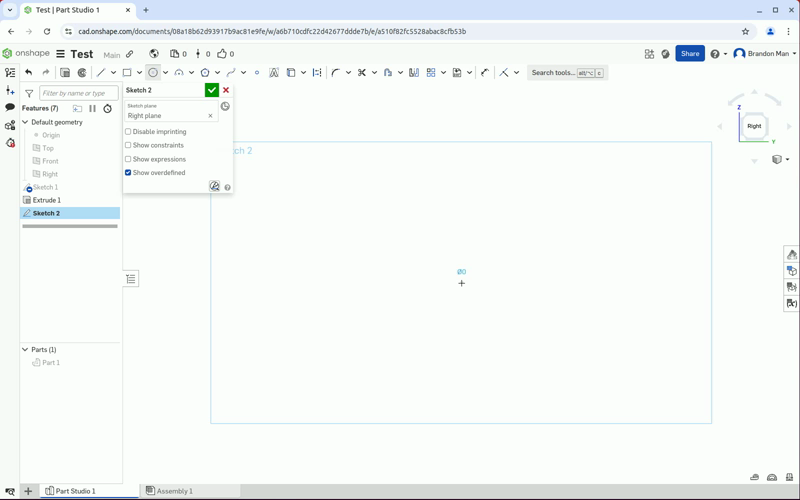
mouse_move(499, 282)
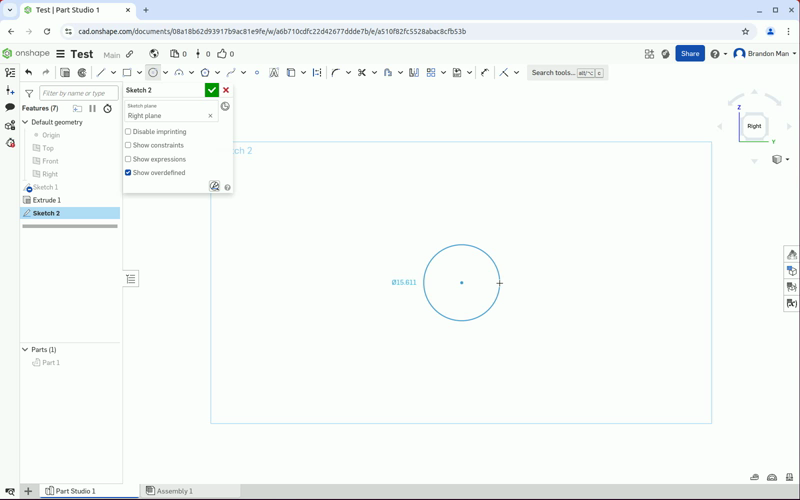
click(499, 282)
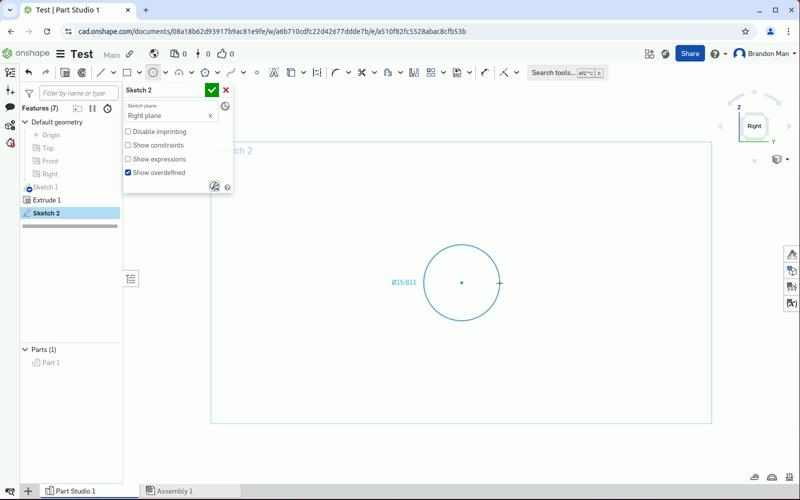
key(esc)
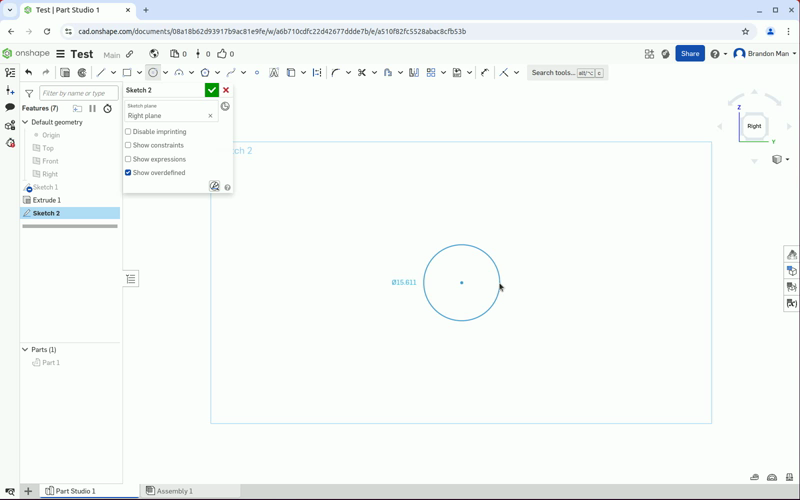
key(c)
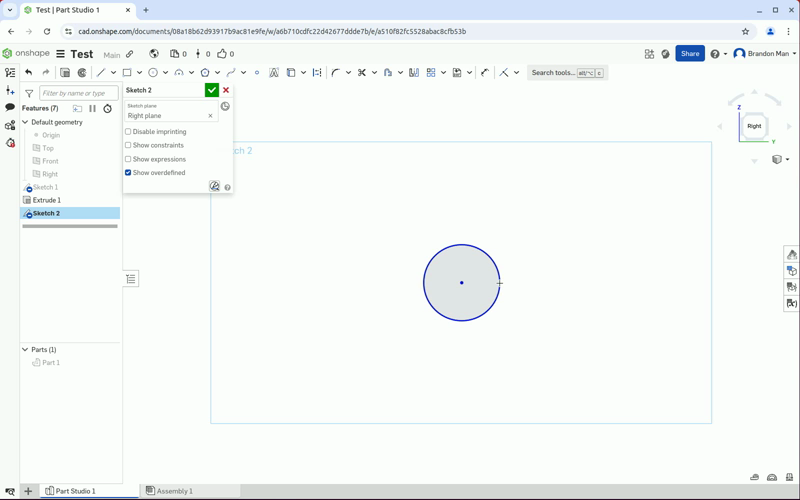
key_down(shift)
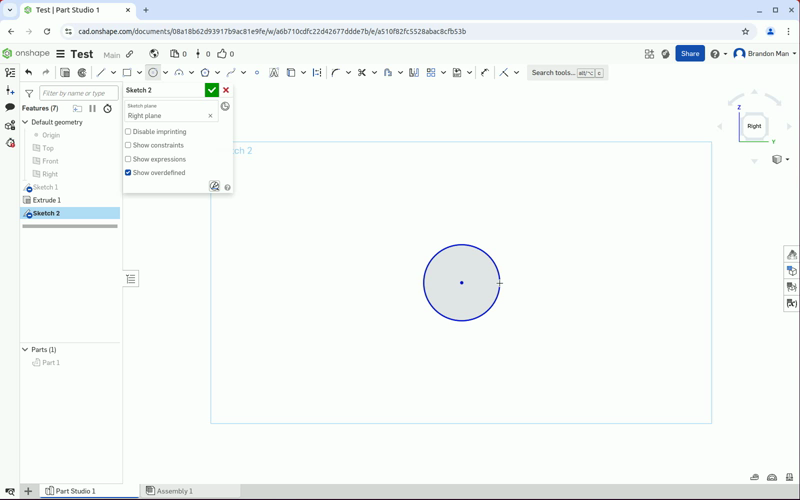
mouse_move(461, 282)
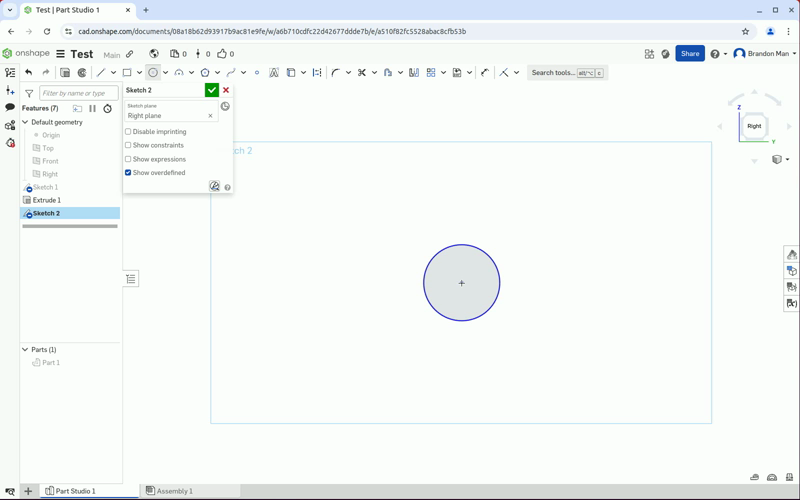
click(461, 282)
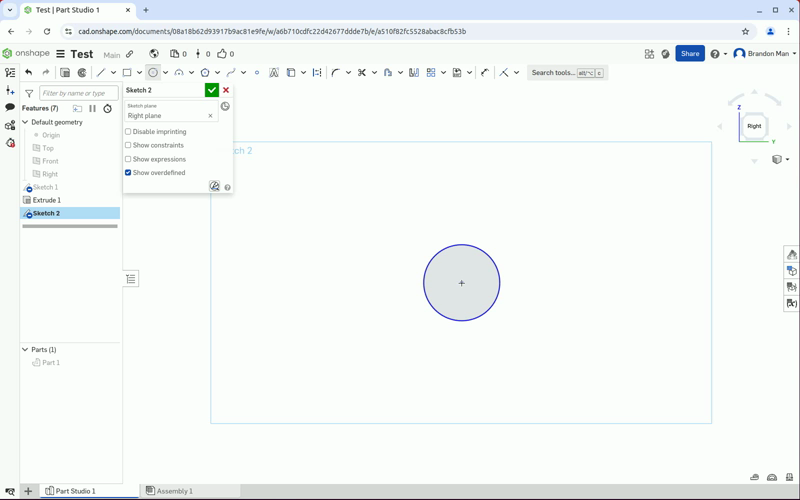
key_up(shift)
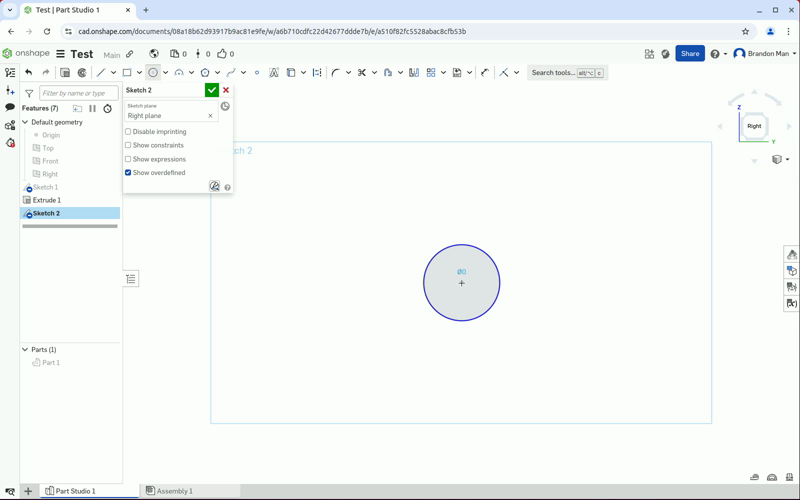
mouse_move(496, 282)
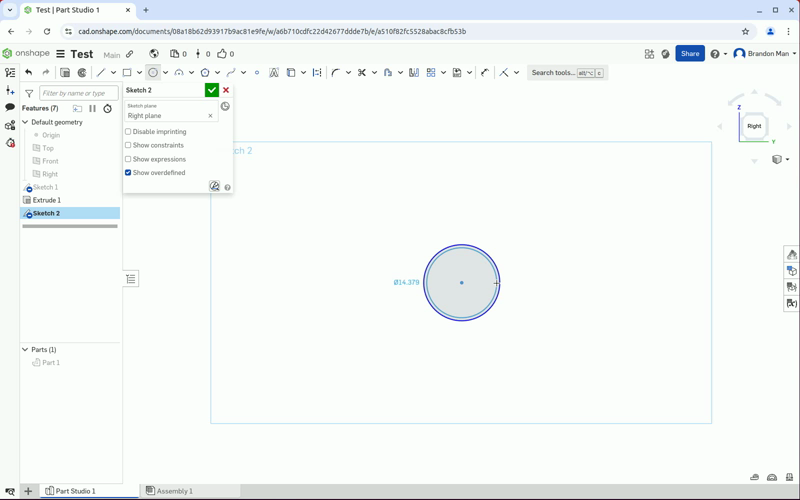
scroll(6)
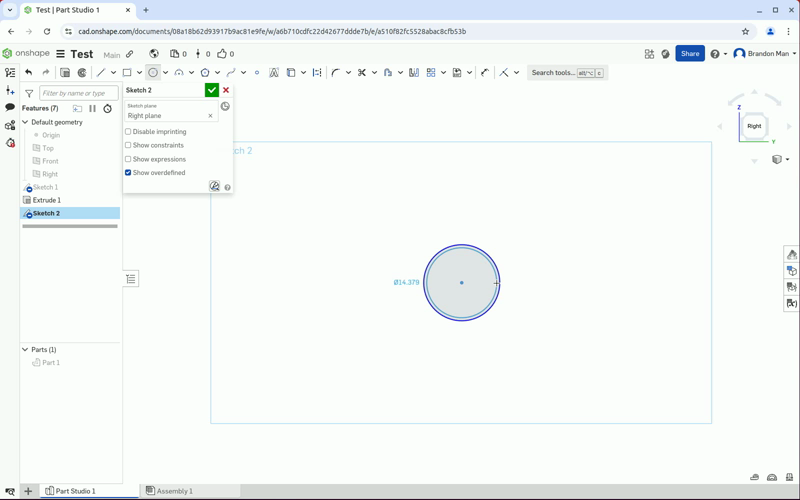
scroll(6)
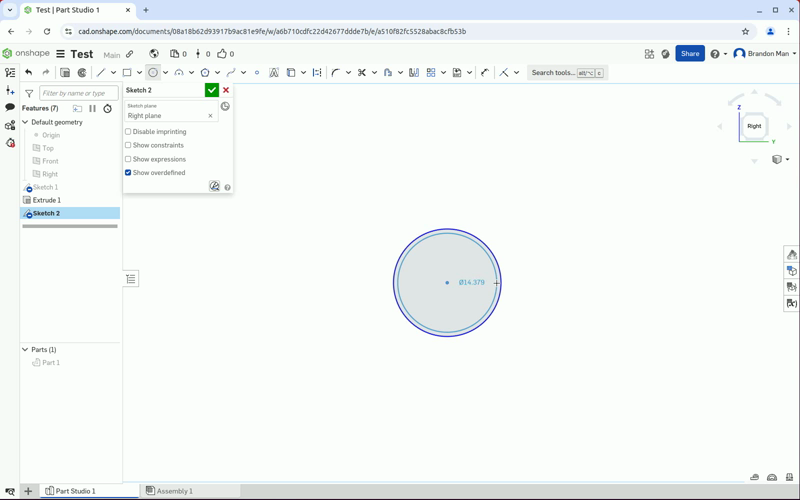
scroll(6)
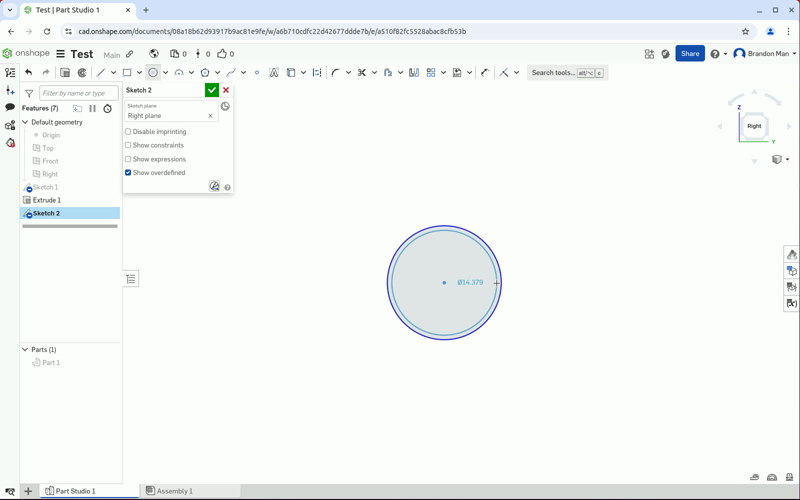
scroll(6)
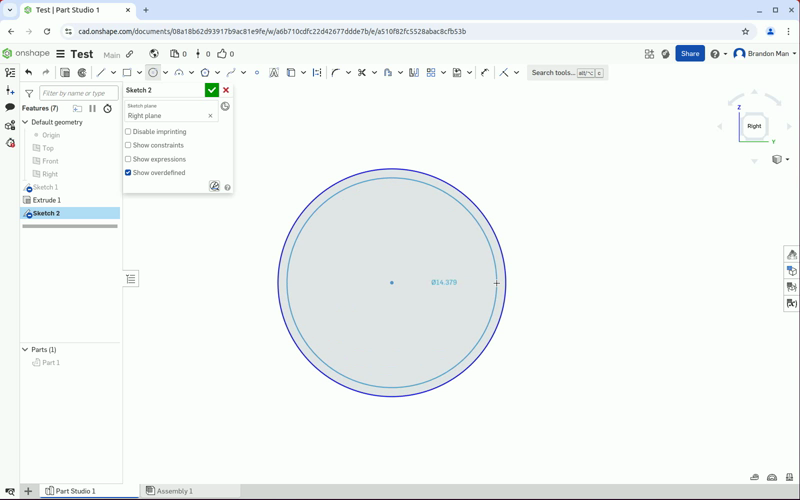
scroll(6)
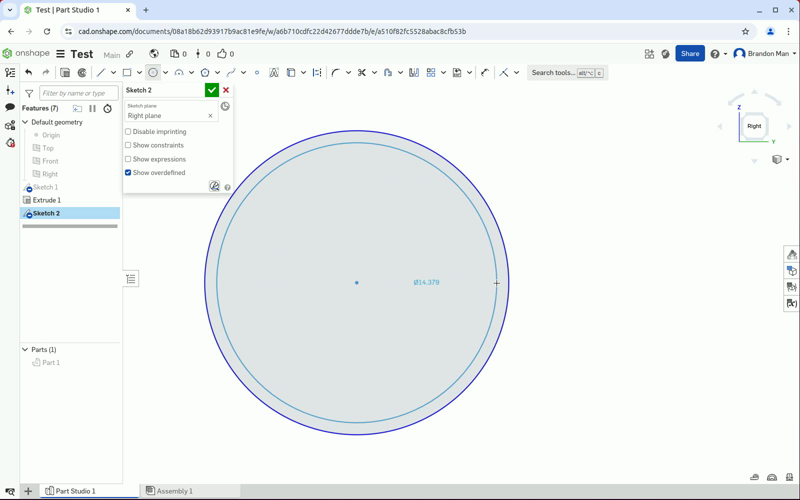
scroll(6)
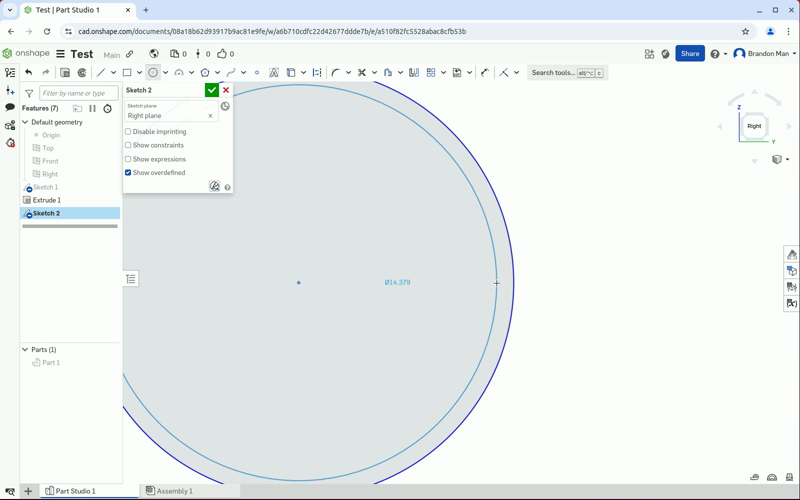
scroll(6)
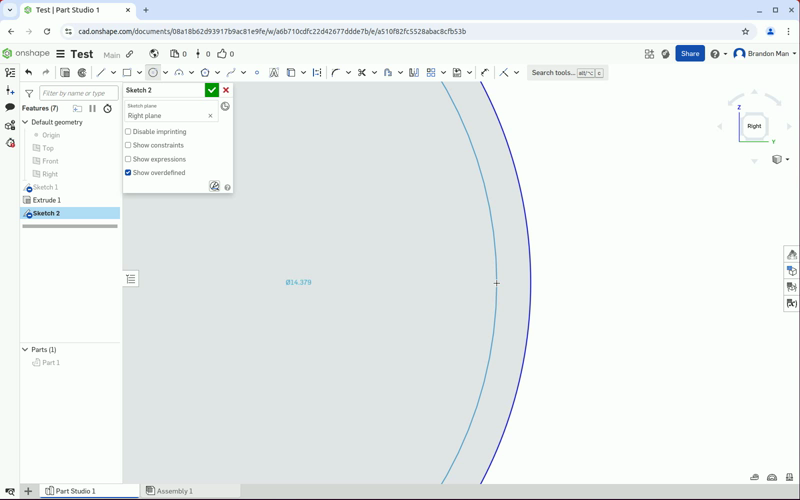
click(496, 282)
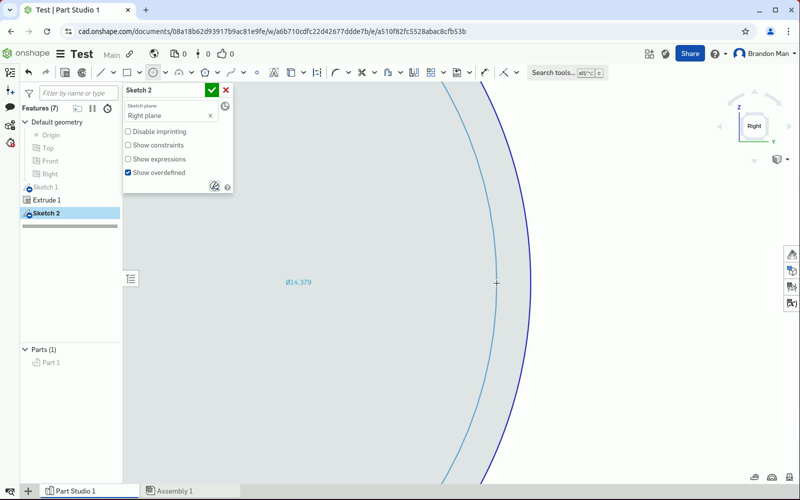
scroll(-6)
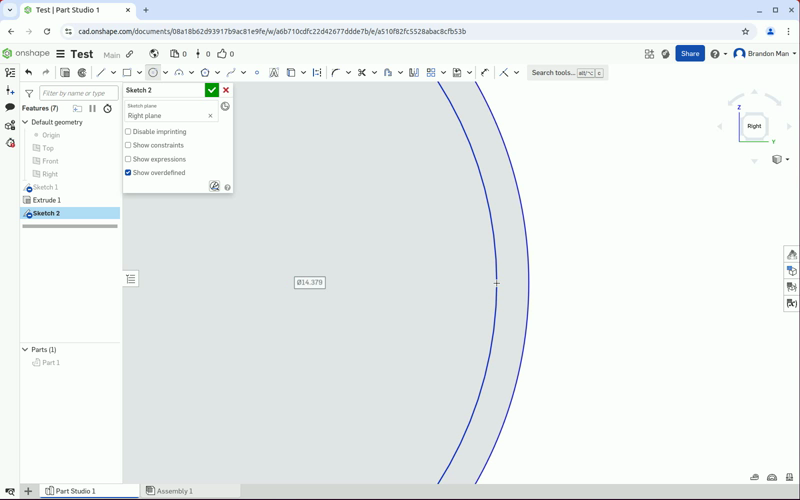
scroll(-6)
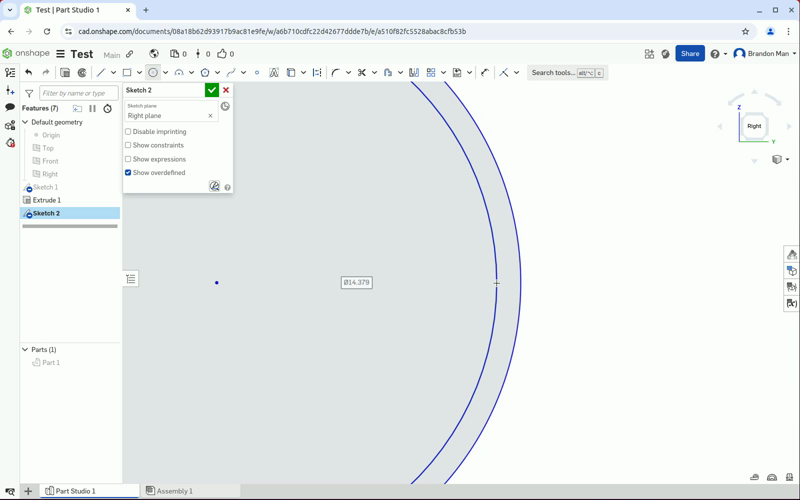
scroll(-6)
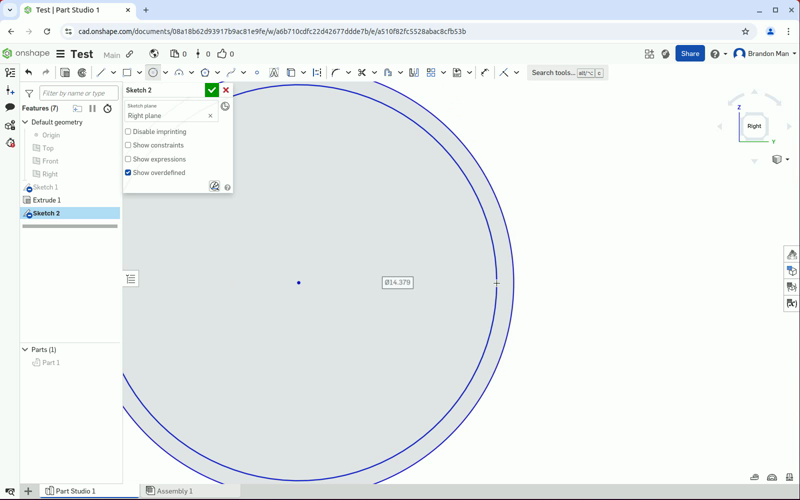
scroll(-6)
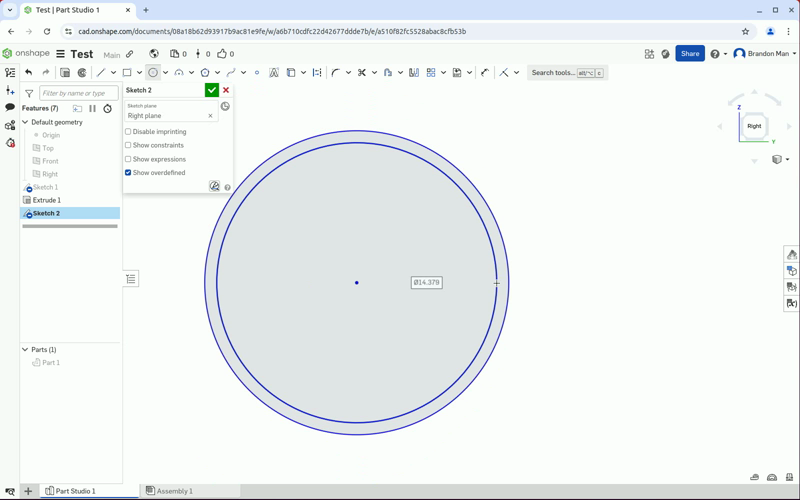
scroll(-6)
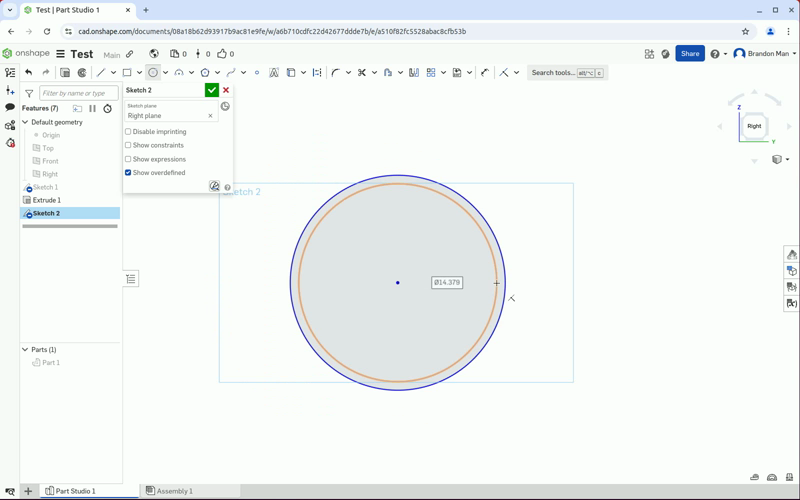
scroll(-6)
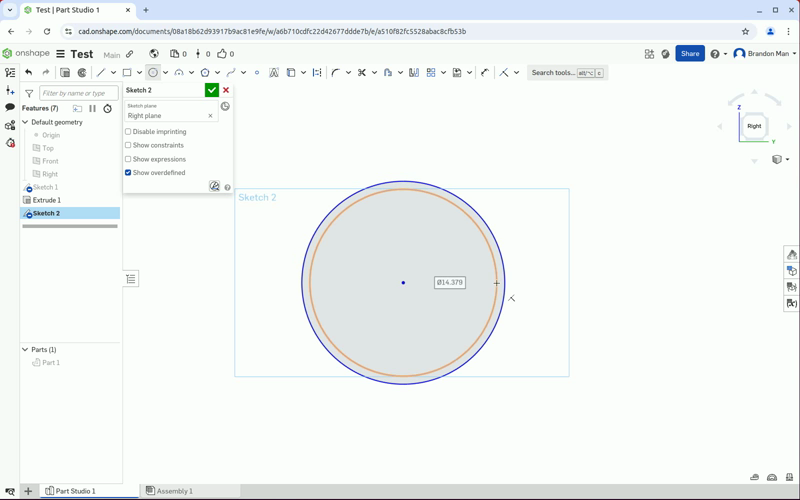
scroll(-6)
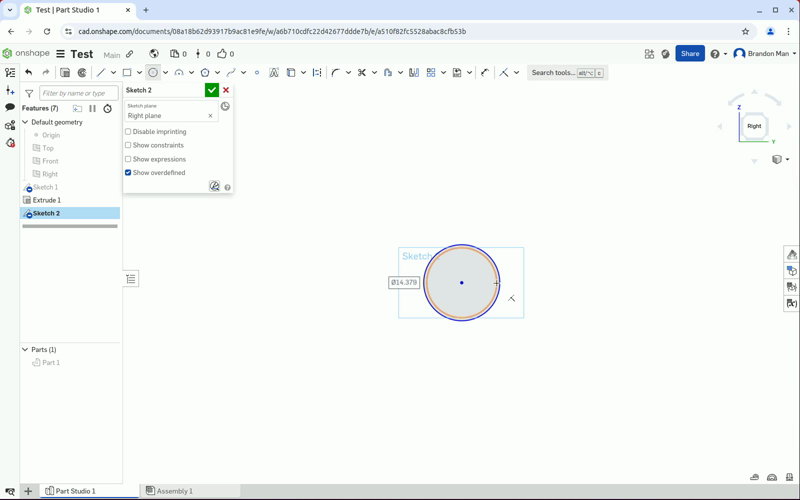
key(esc)
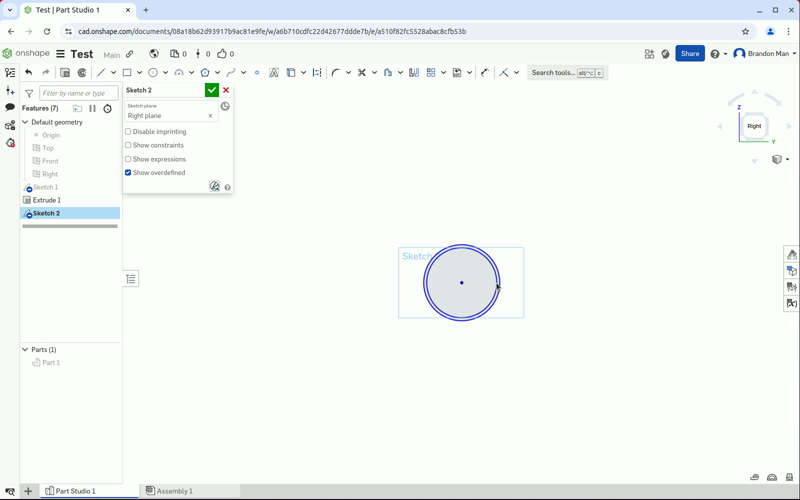
mouse_move(435, 308)
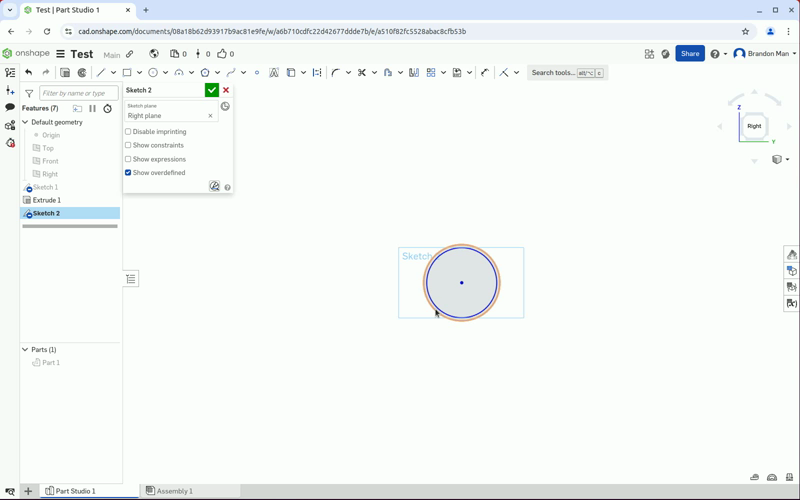
scroll(6)
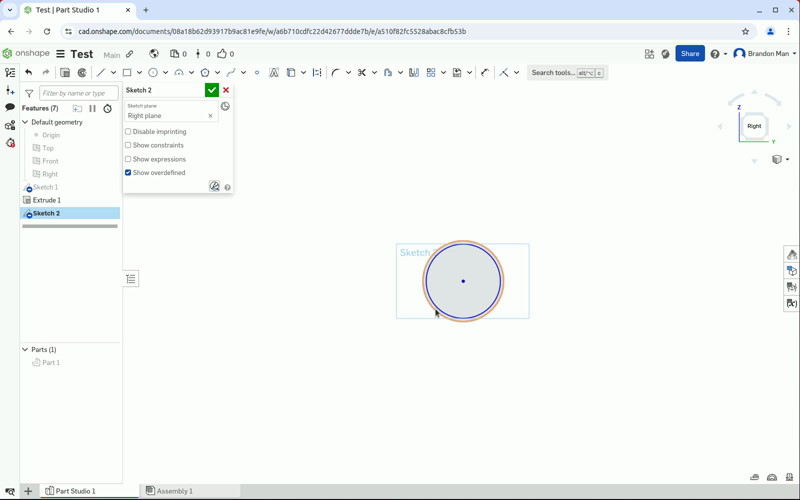
scroll(6)
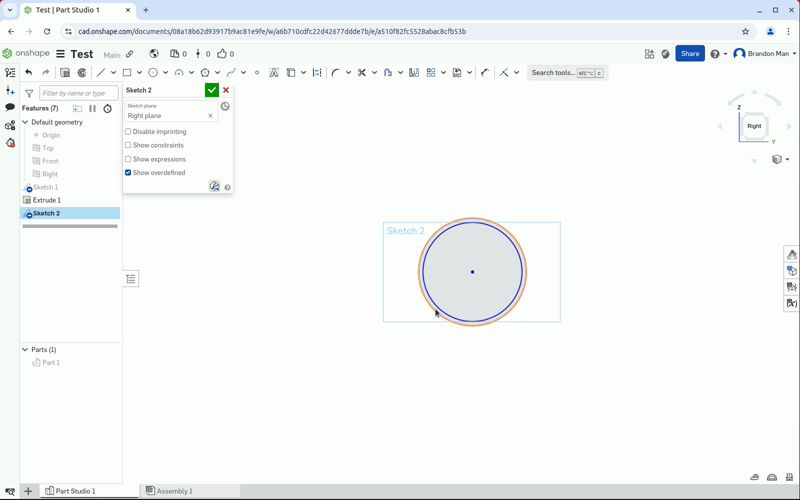
scroll(6)
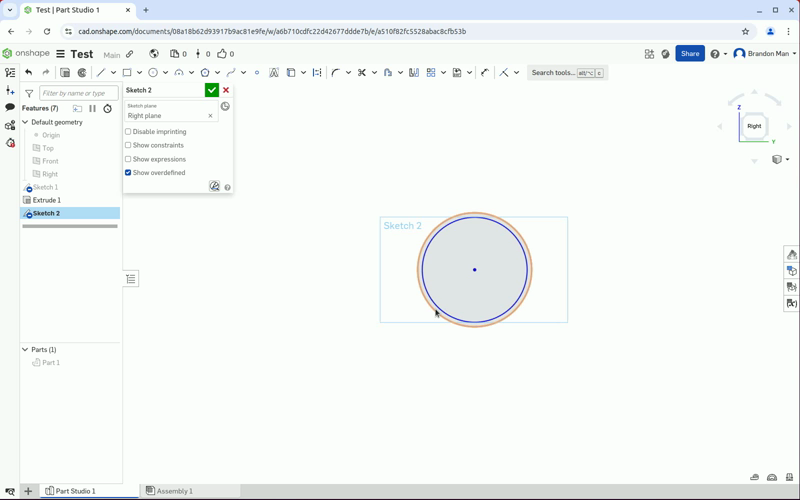
scroll(6)
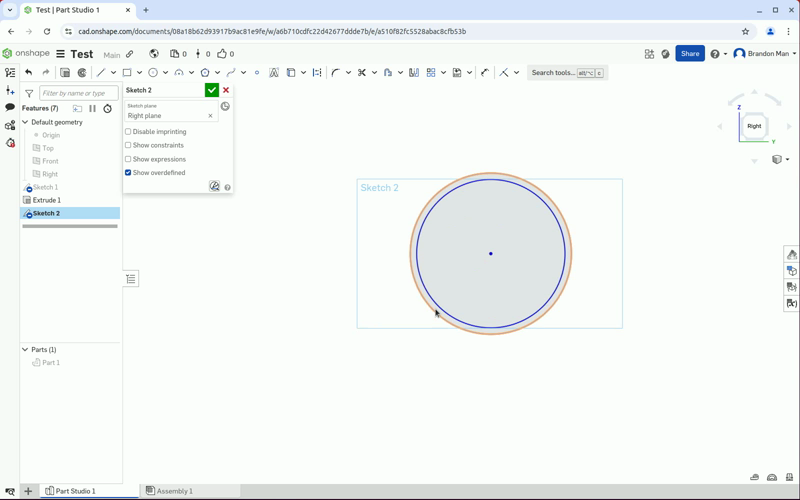
scroll(6)
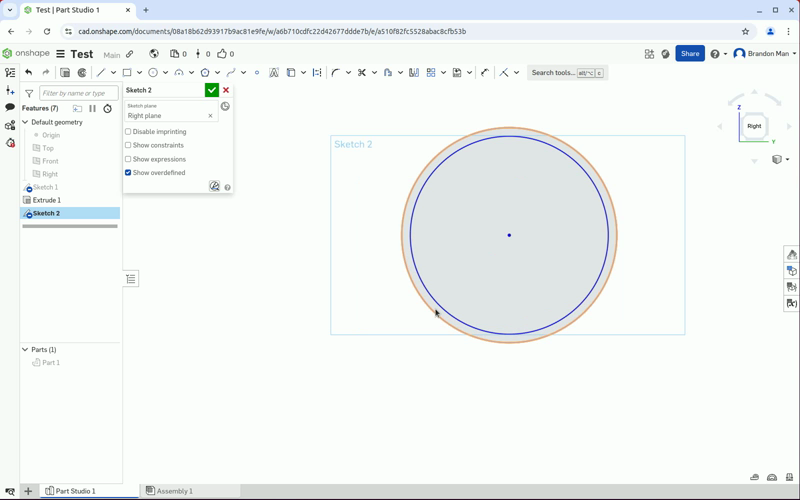
scroll(6)
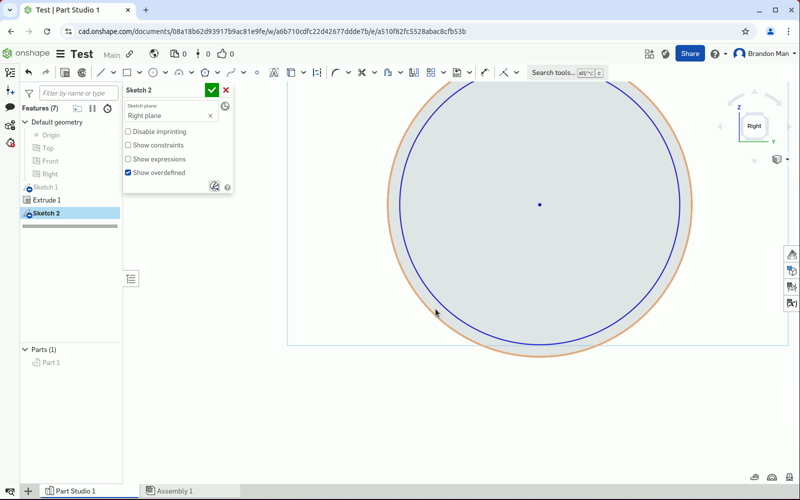
scroll(6)
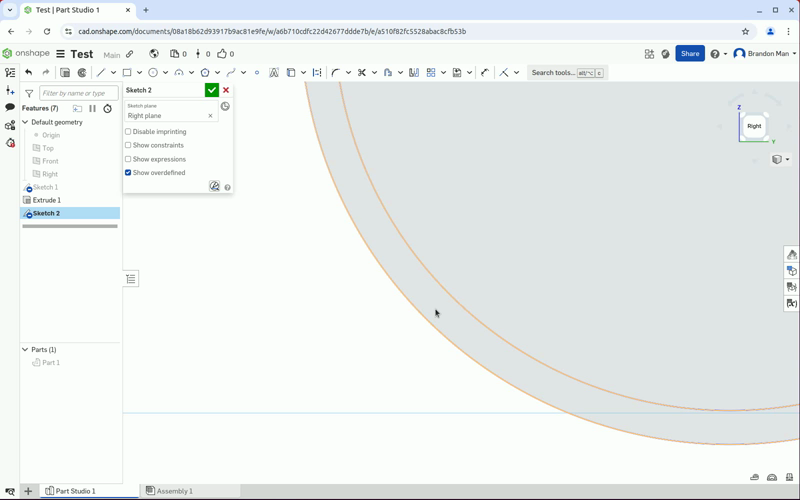
click(435, 308)
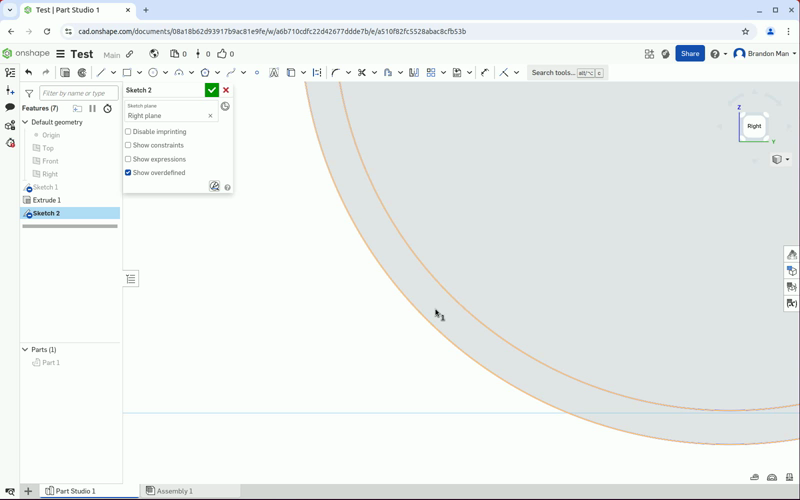
scroll(-6)
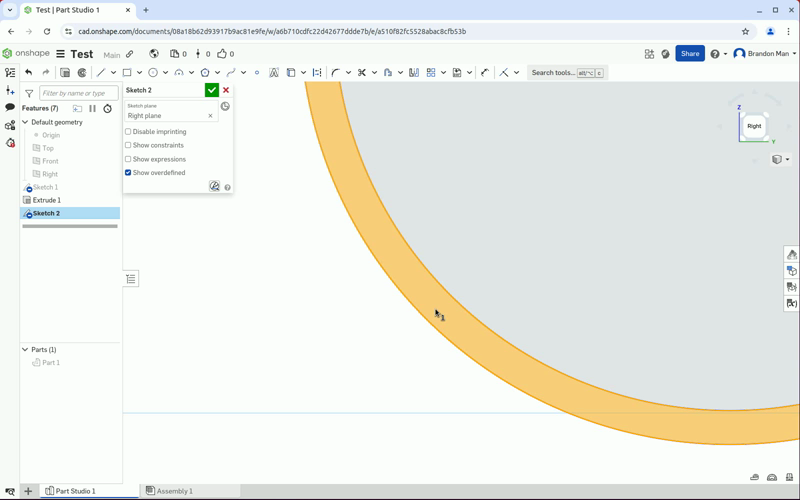
scroll(-6)
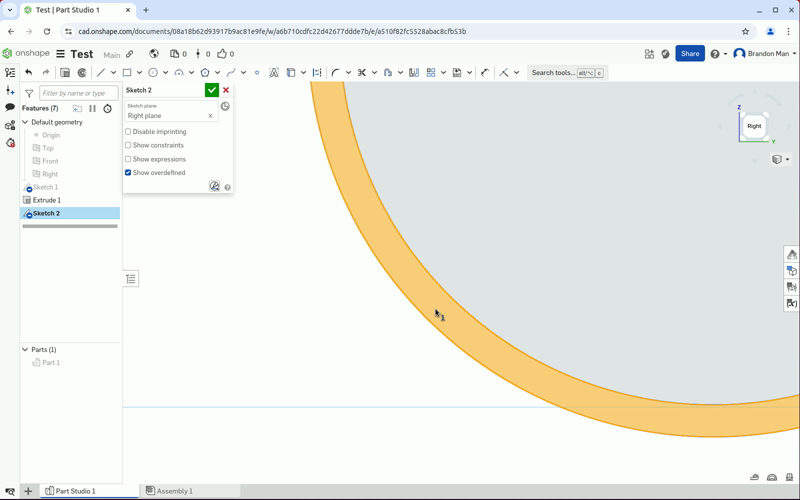
scroll(-6)
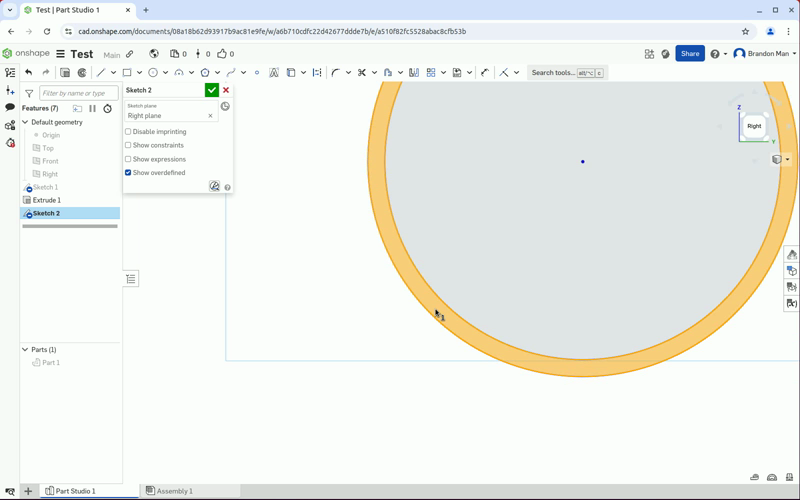
scroll(-6)
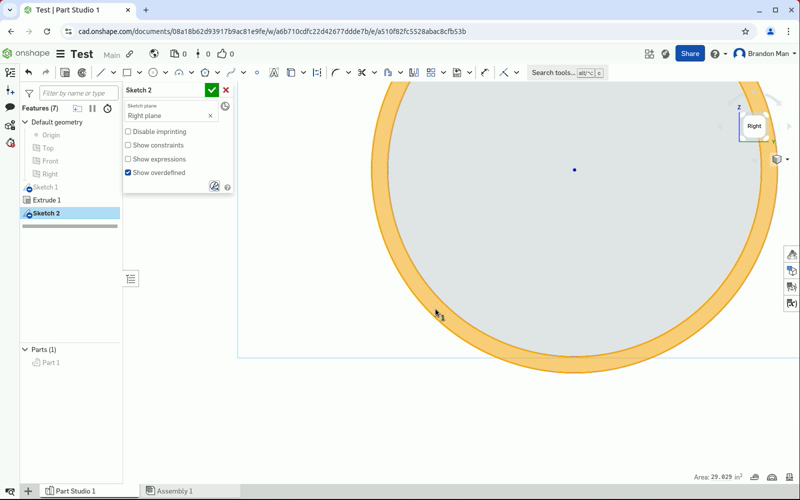
scroll(-6)
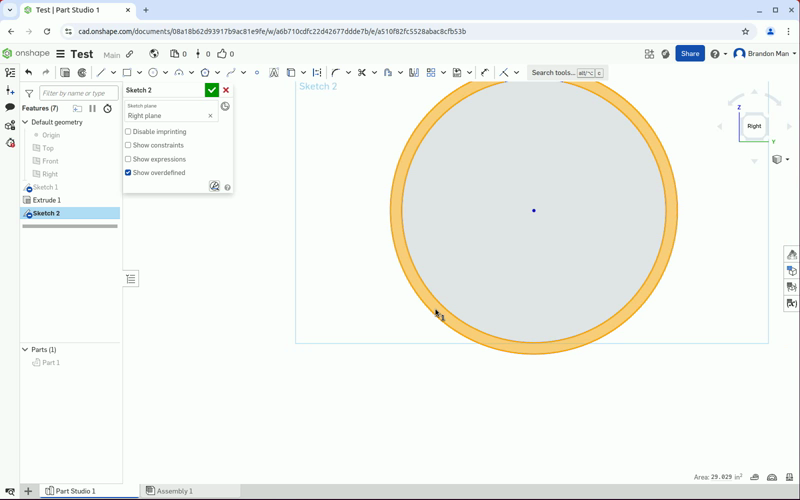
scroll(-6)
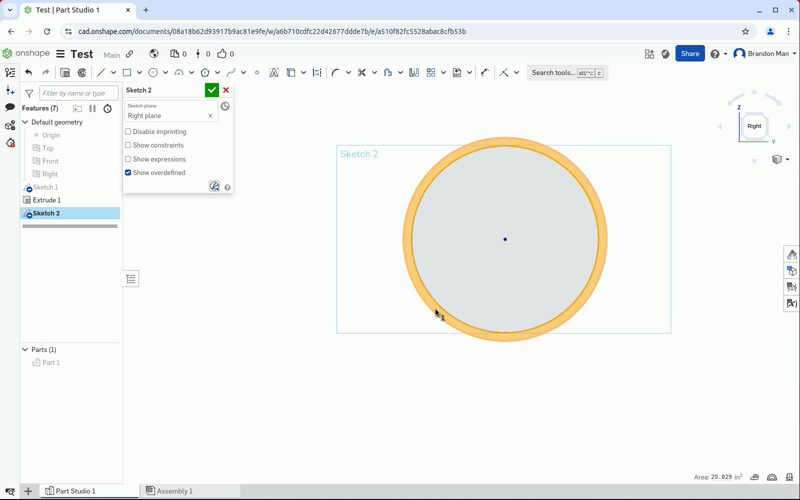
scroll(-6)
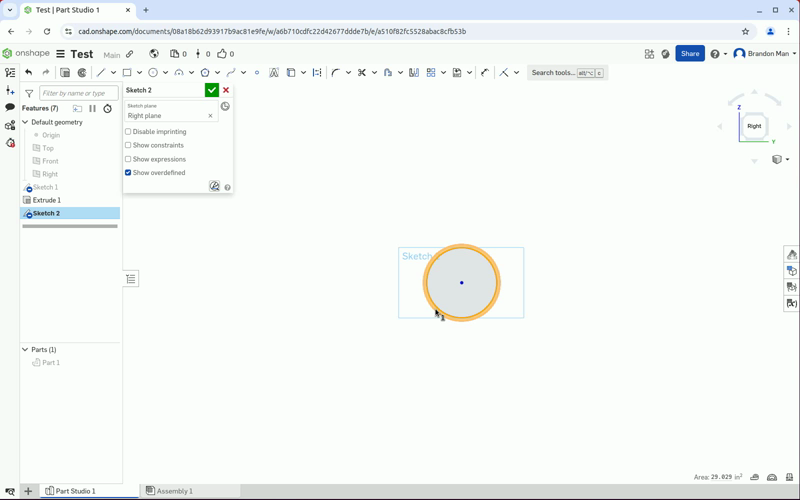
mouse_move(73, 352)
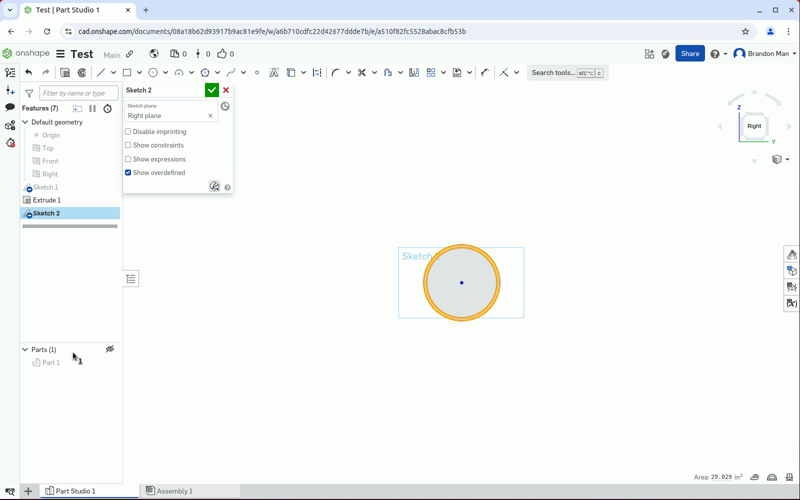
key(shift+y)
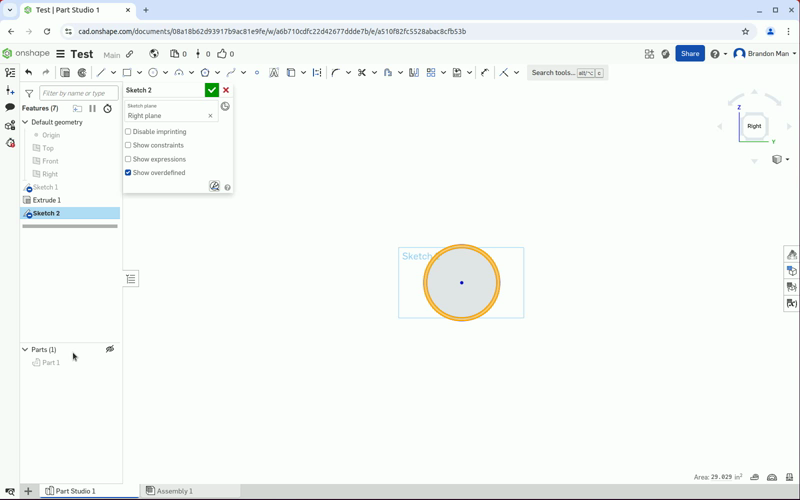
key(shift+e)
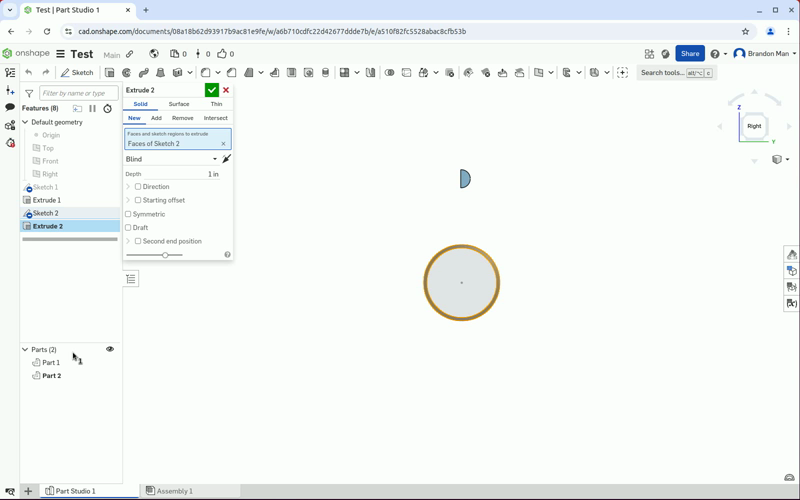
mouse_move(143, 106)
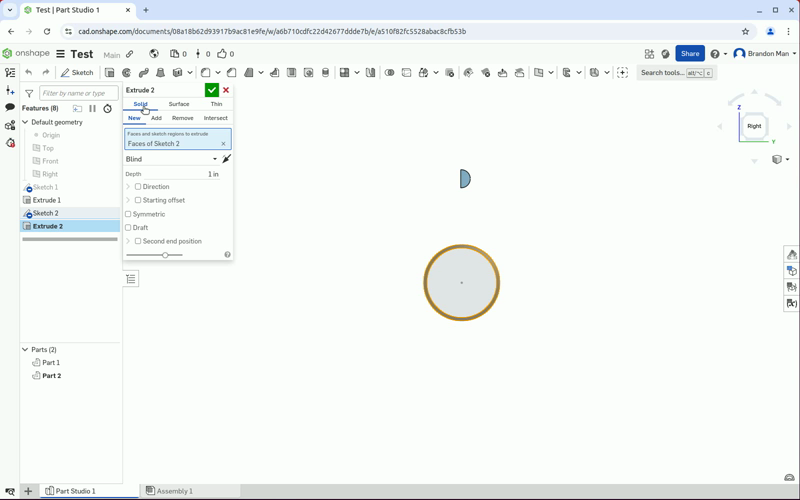
click(143, 106)
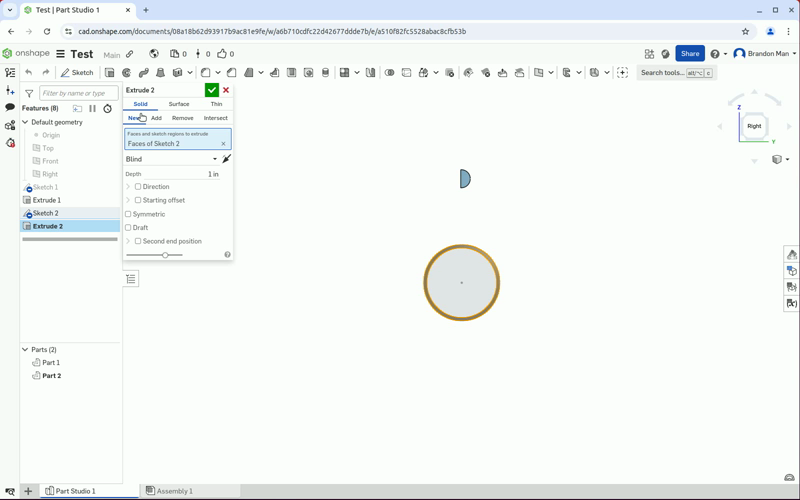
mouse_move(137, 120)
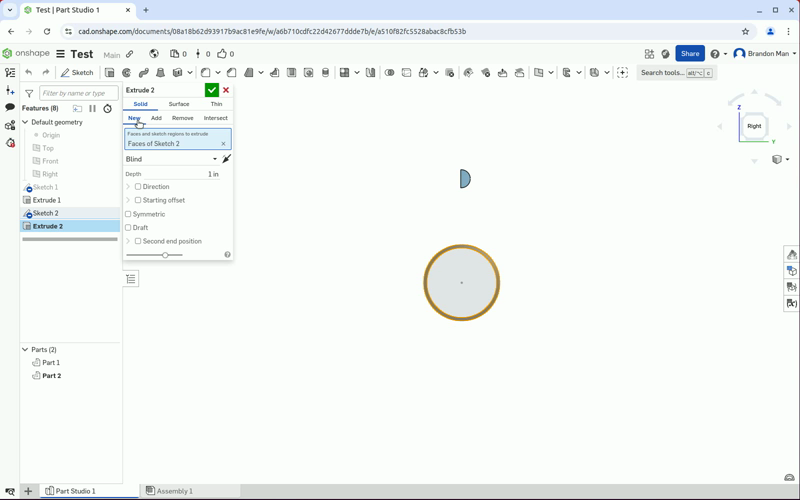
click(137, 120)
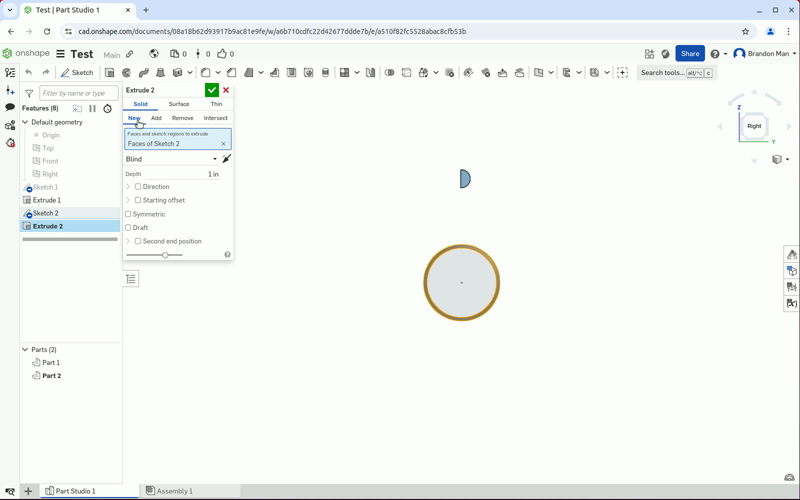
key(tab, 4)
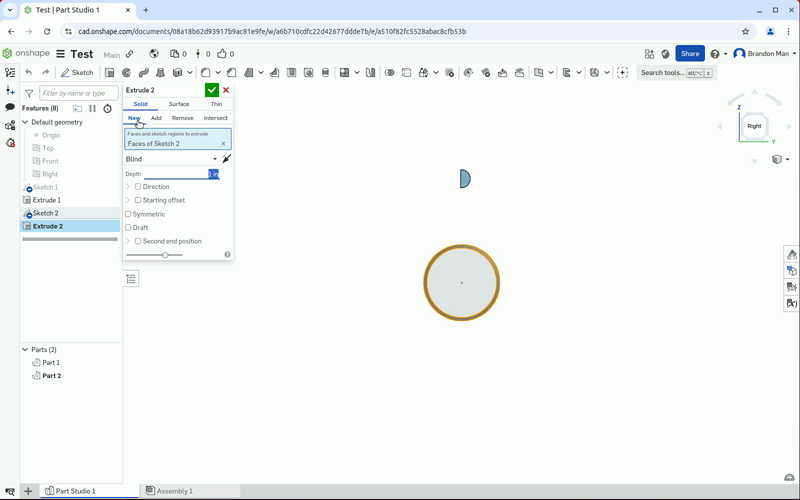
text(-5.777)
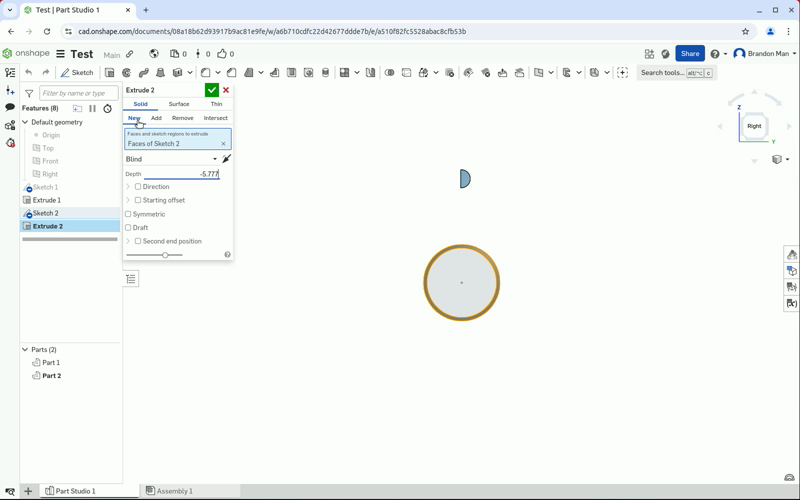
key(enter)
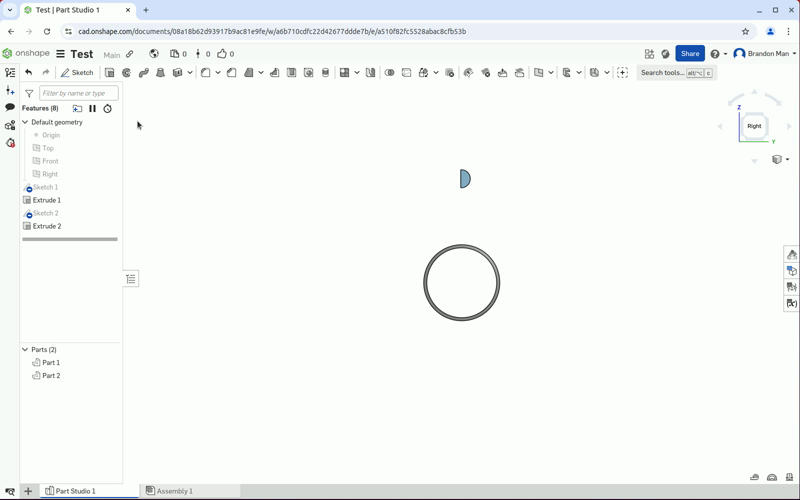
key(shift+h)
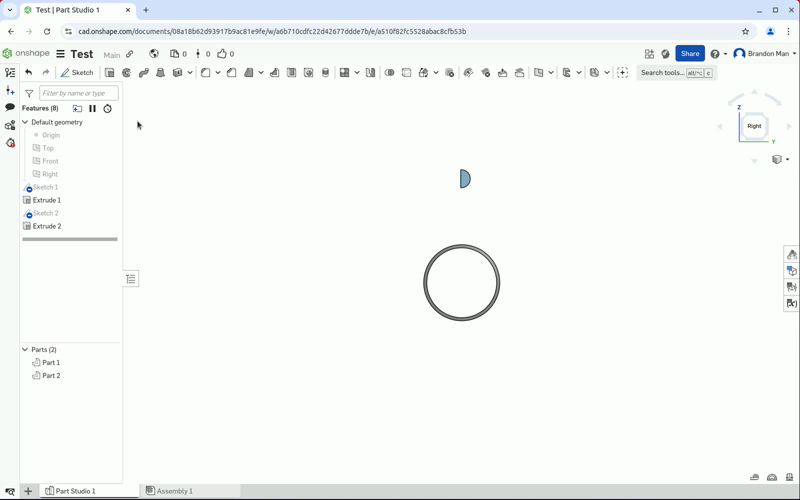
key(shift+h)
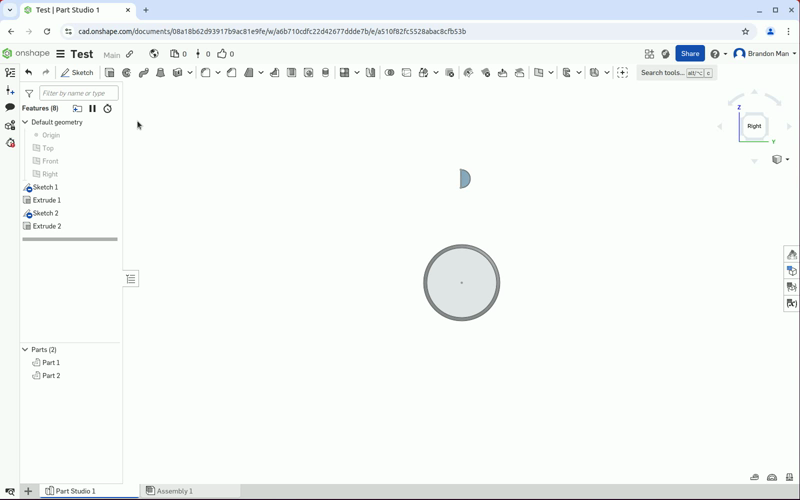
key(shift+7)
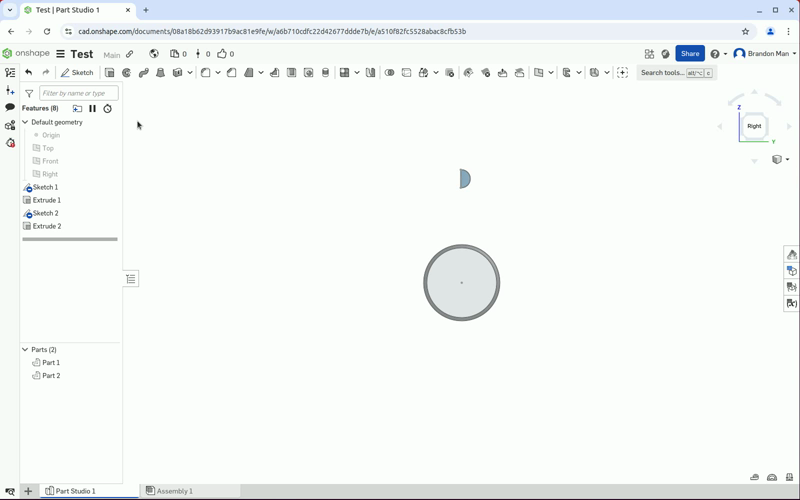
key(right, 2)
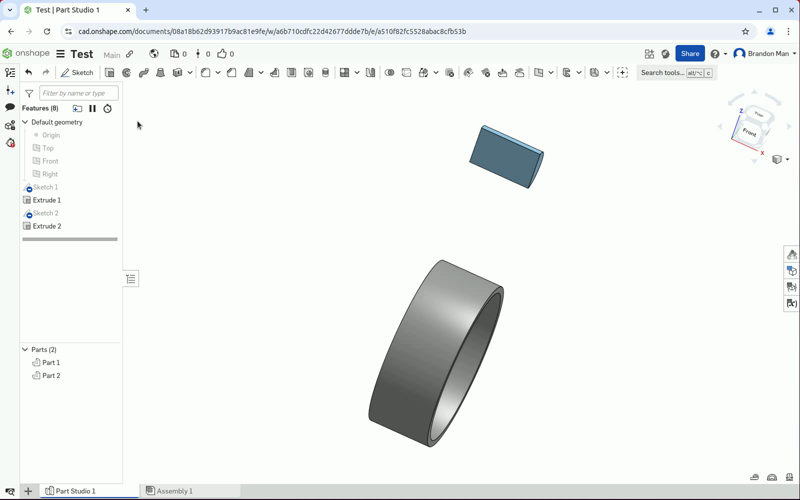
key(down, 2)
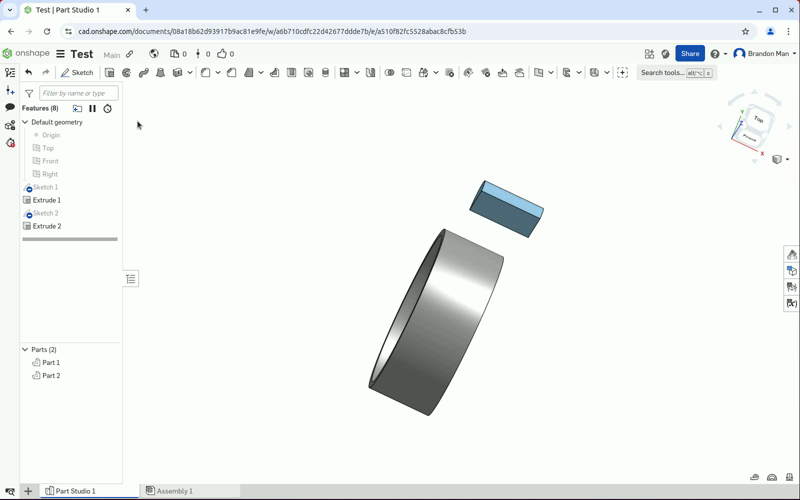
key(up, 2)
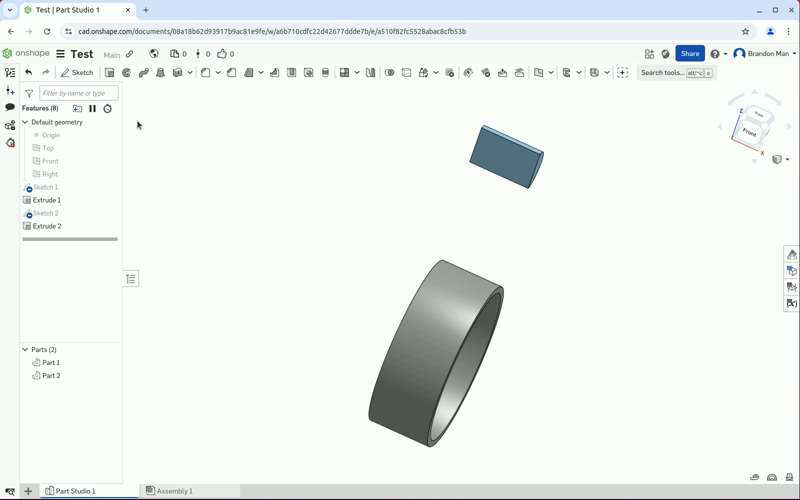
key(left, 2)
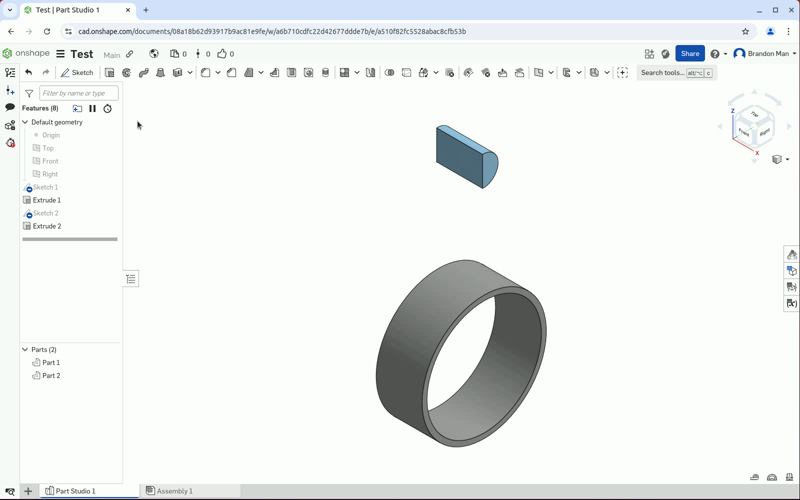
mouse_move(73, 189)
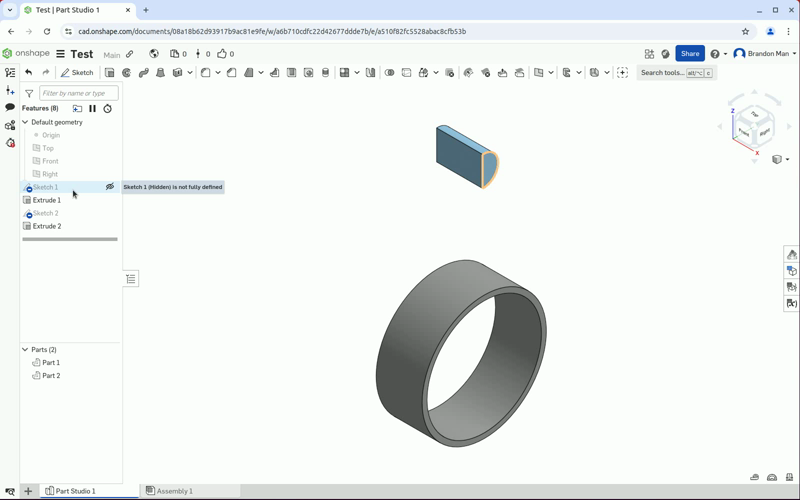
click(73, 189)